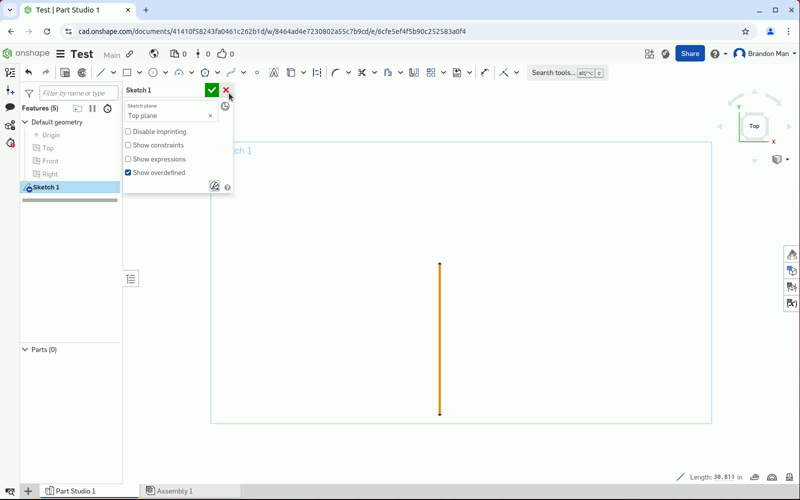
key(shift+h)
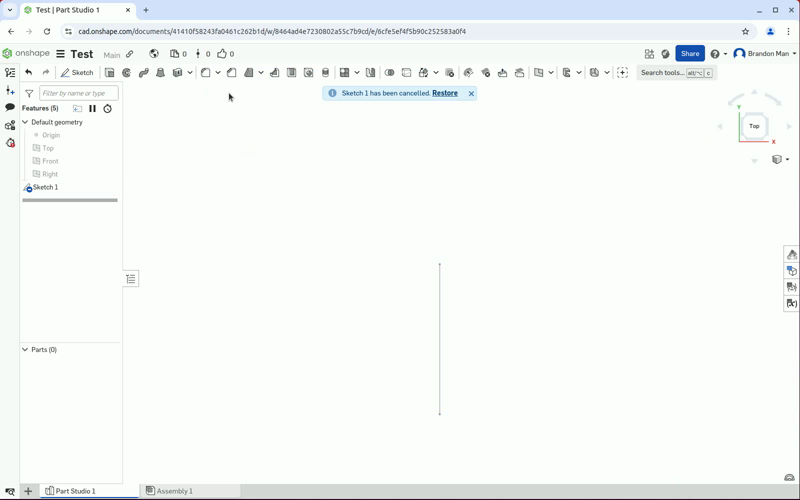
key(shift+s)
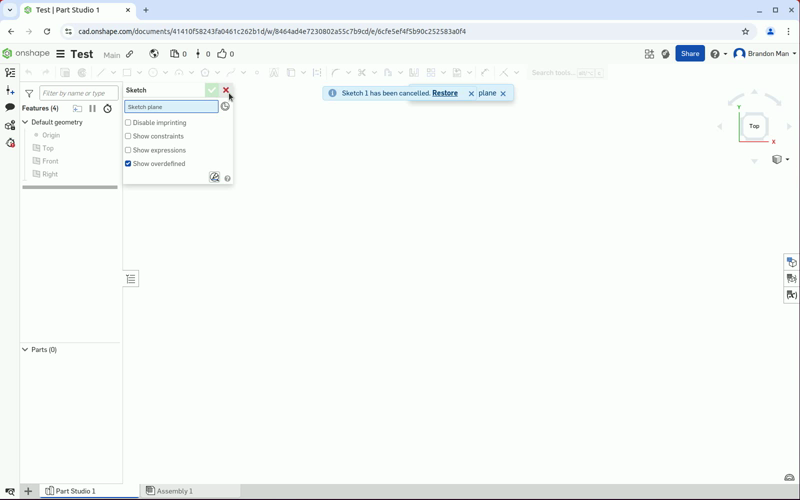
mouse_move(73, 150)
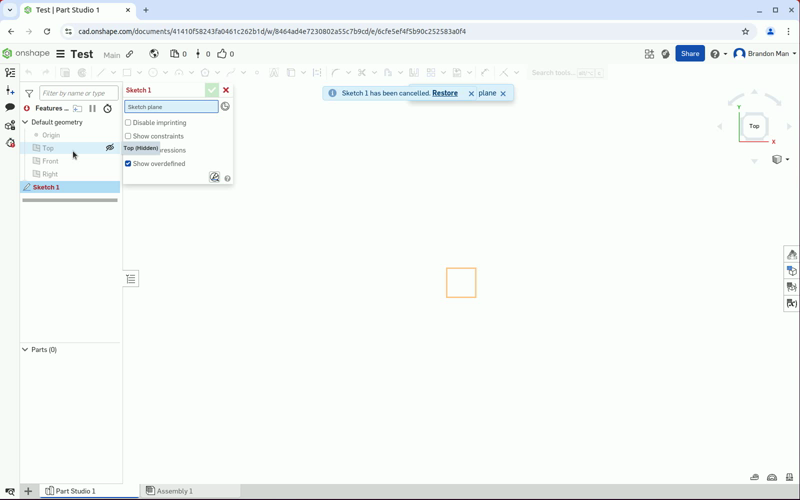
click(73, 150)
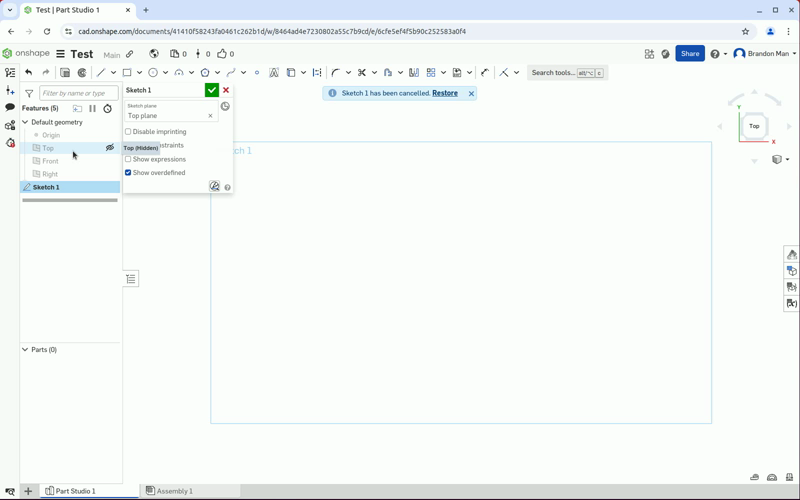
mouse_move(73, 352)
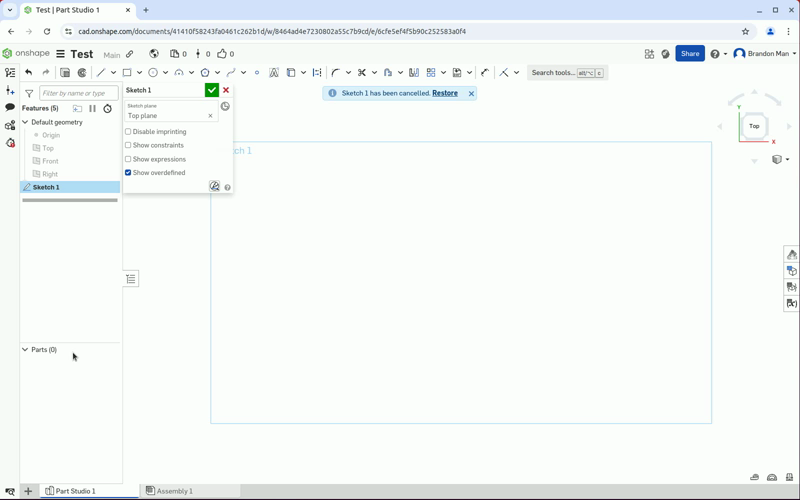
key(y)
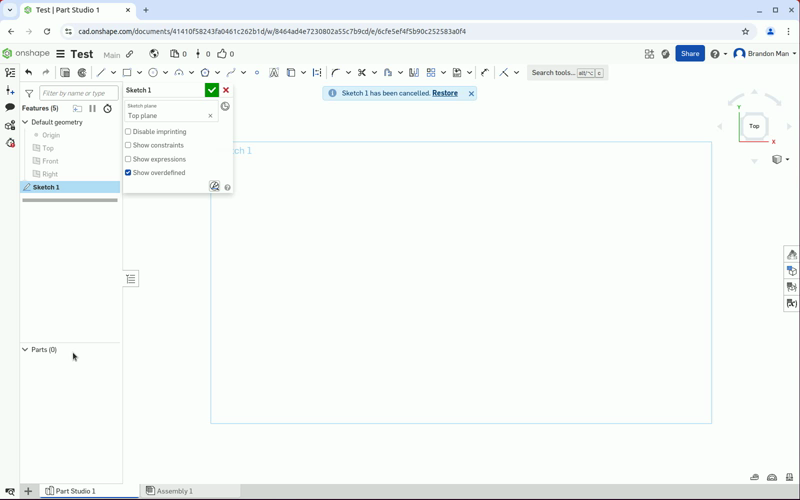
key(l)
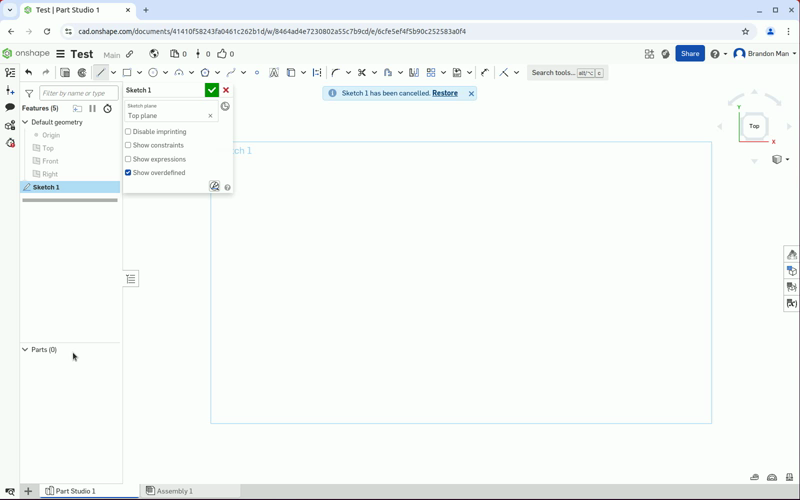
key_down(shift)
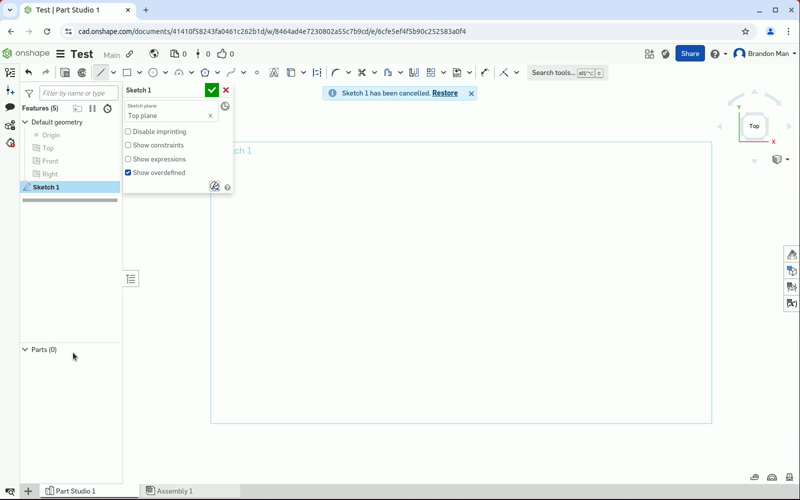
mouse_move(385, 357)
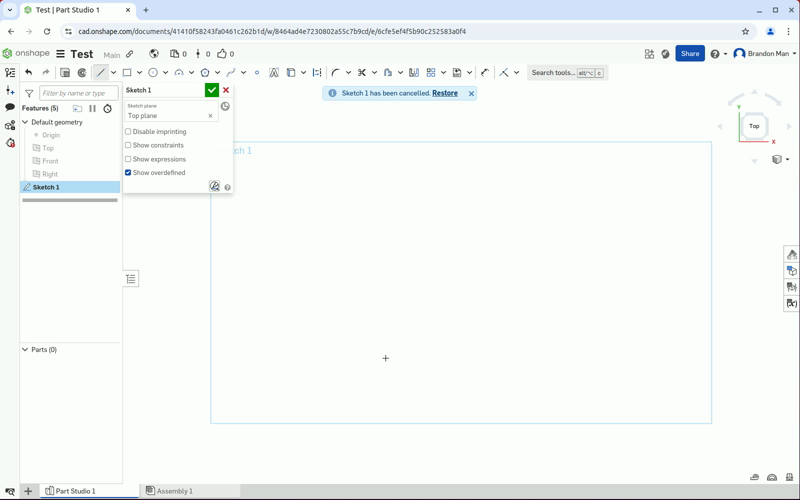
click(385, 357)
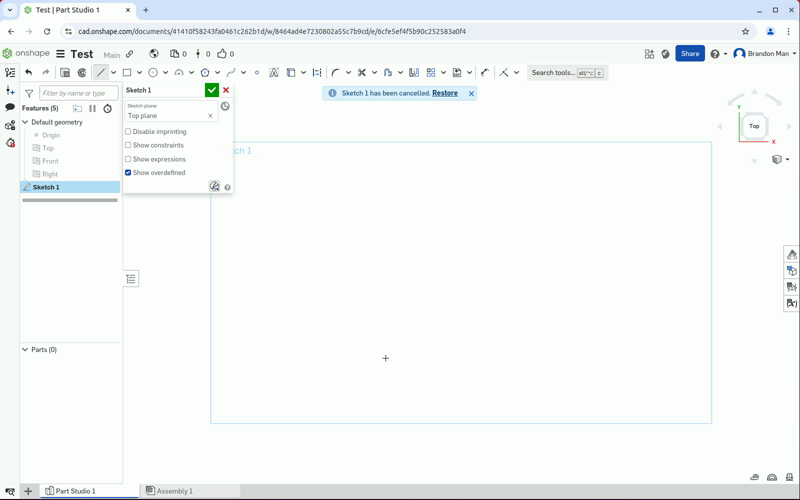
key_up(shift)
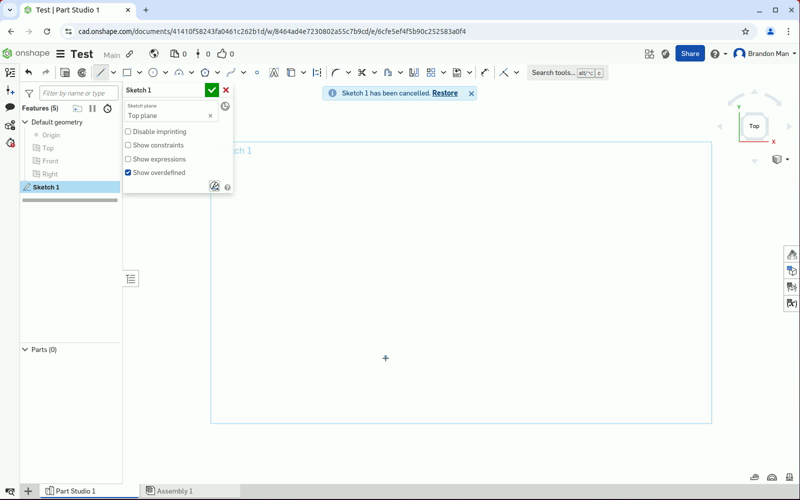
key_down(shift)
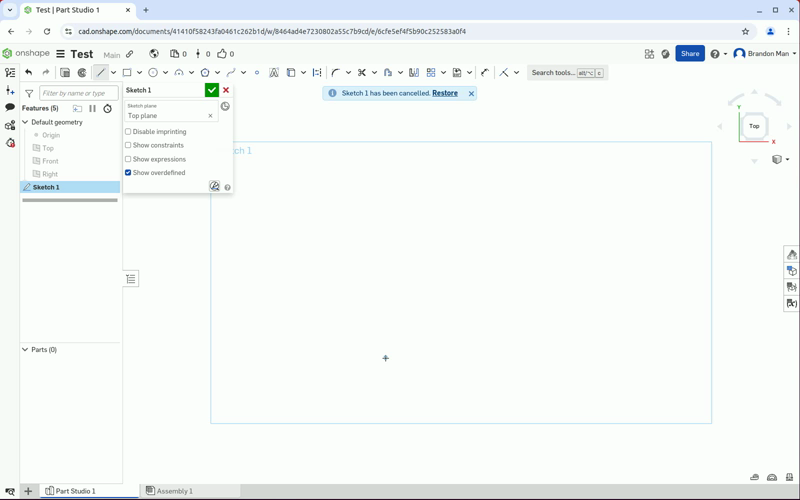
mouse_move(415, 357)
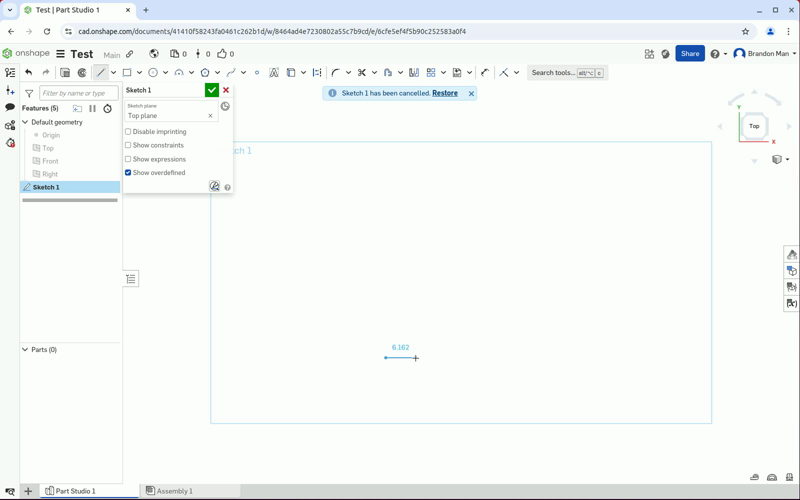
mouse_move(442, 357)
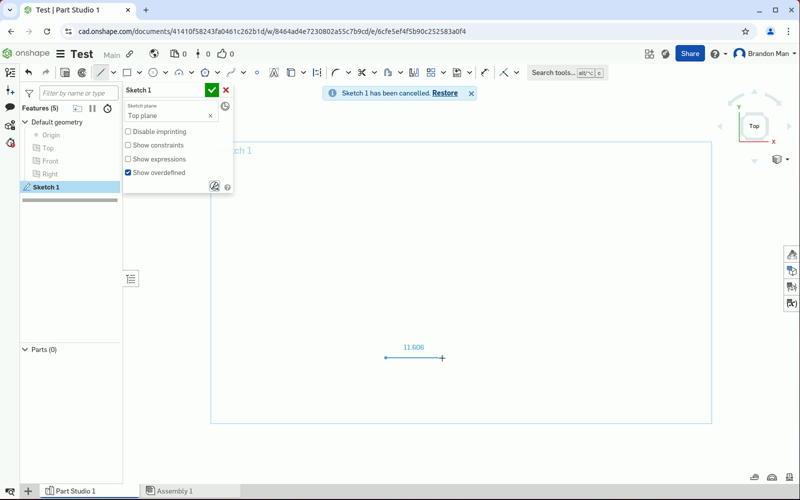
click(442, 357)
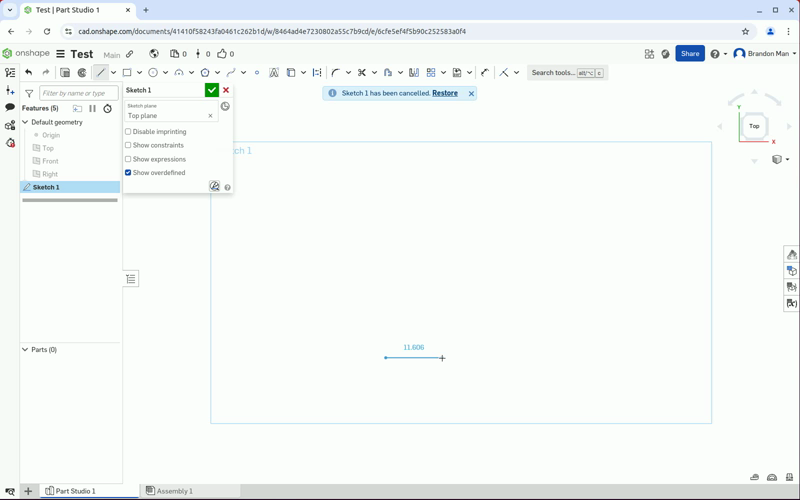
key_up(shift)
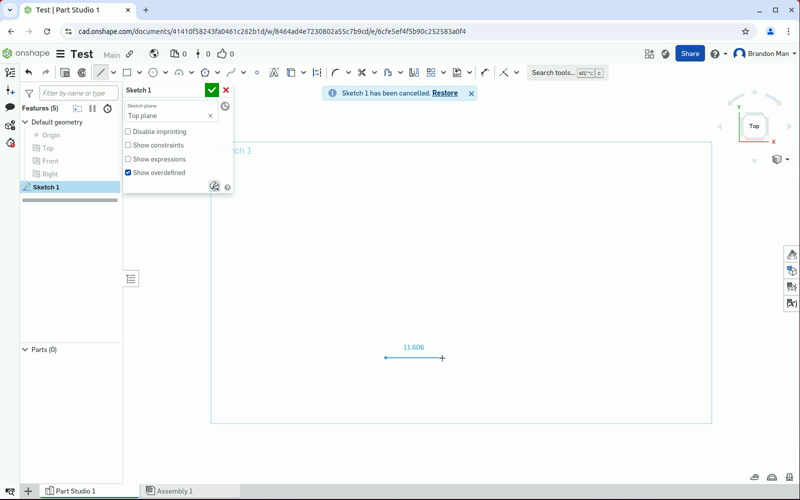
key_down(shift)
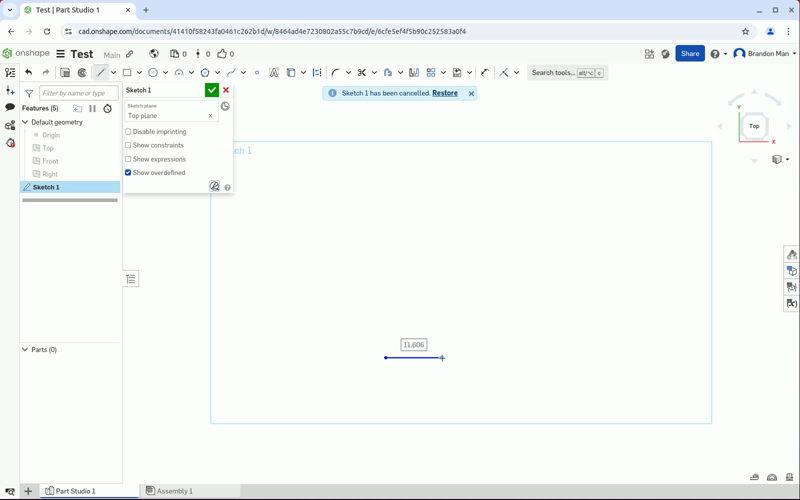
mouse_move(472, 357)
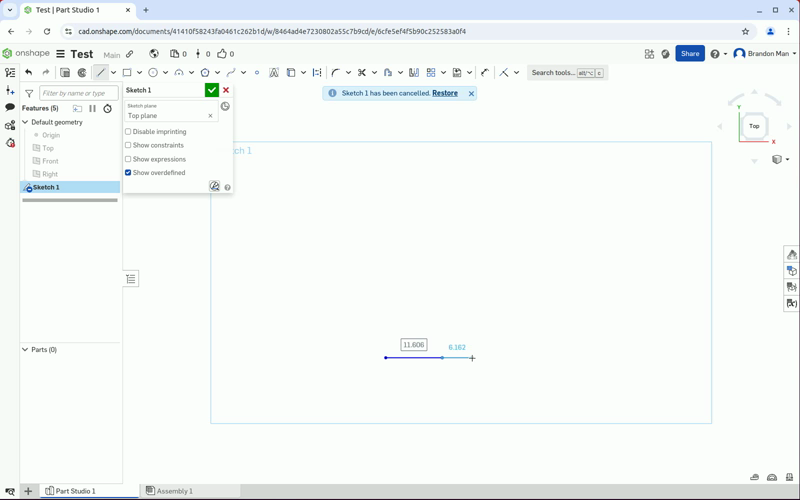
mouse_move(478, 357)
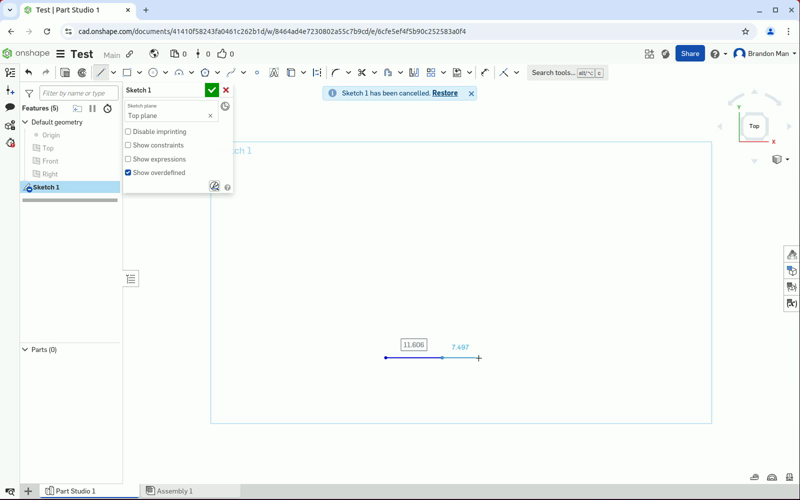
click(478, 357)
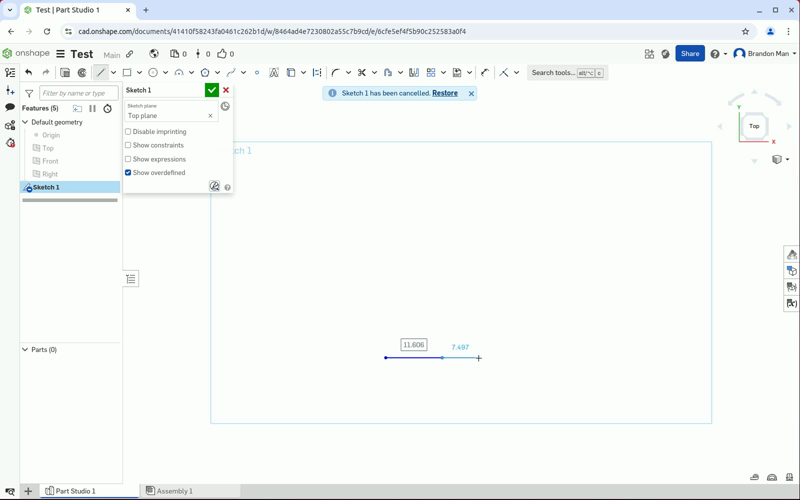
key_up(shift)
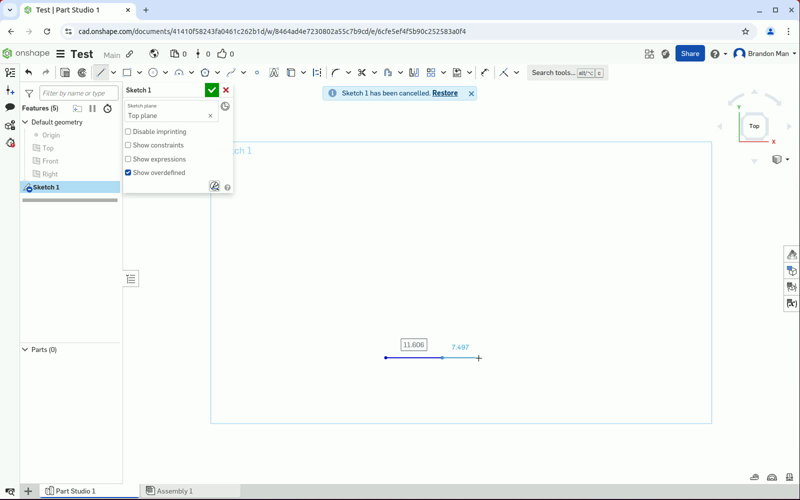
key_down(shift)
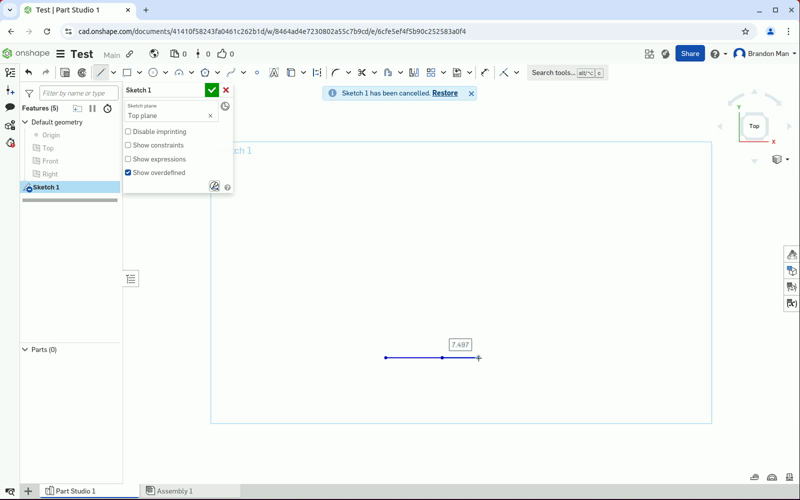
mouse_move(508, 357)
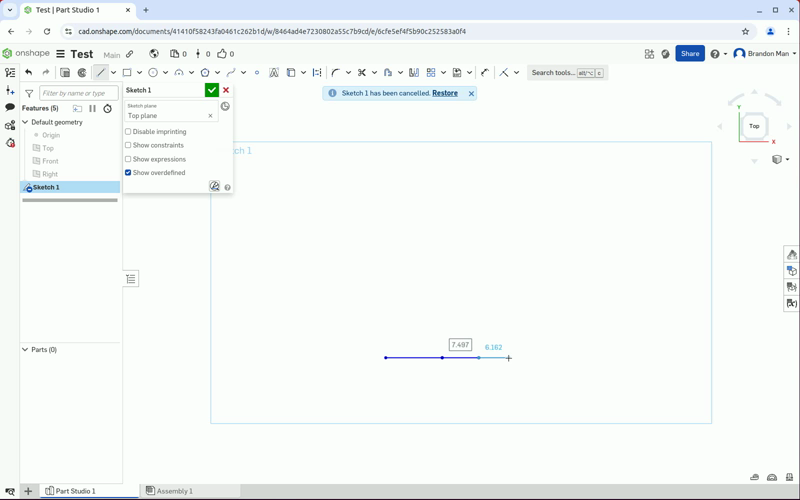
mouse_move(535, 357)
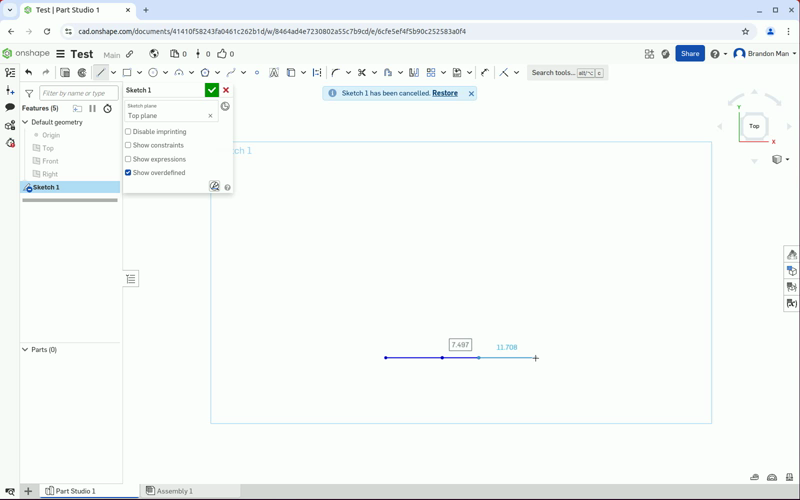
click(535, 357)
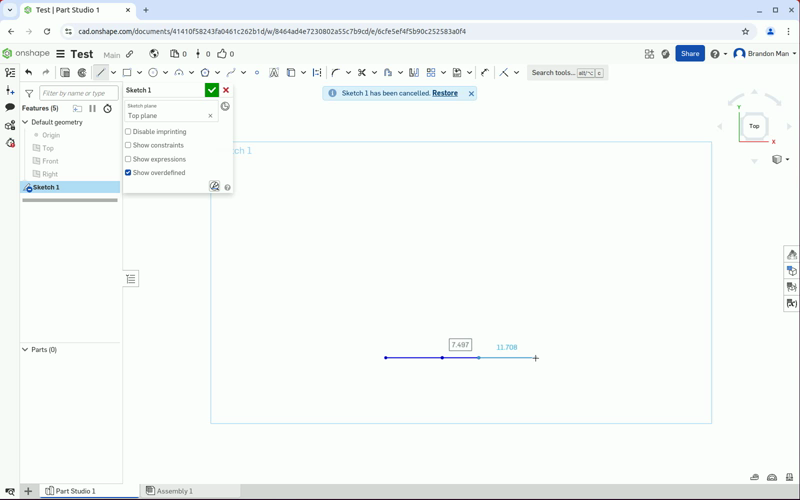
key_up(shift)
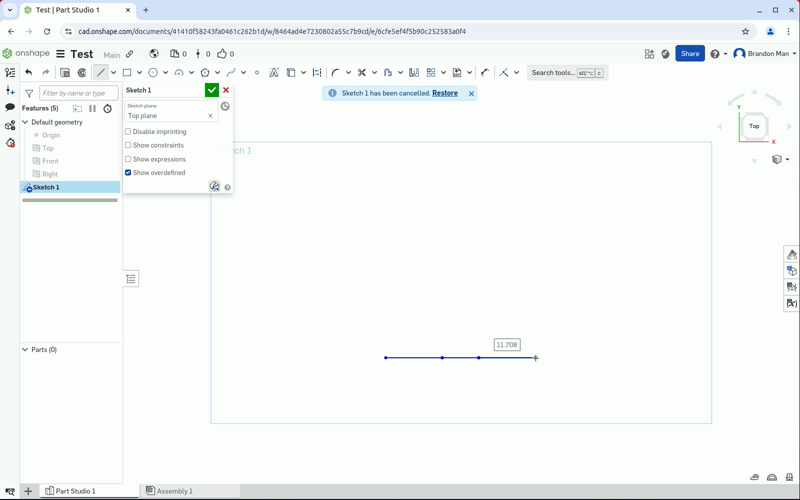
key_down(shift)
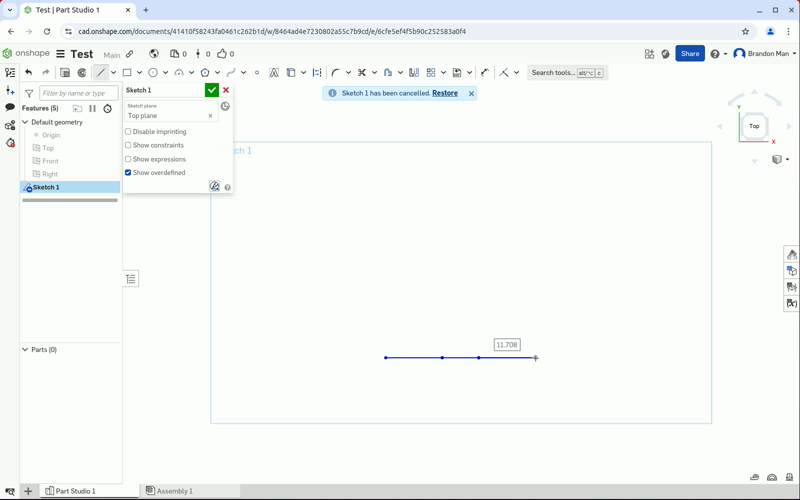
mouse_move(535, 208)
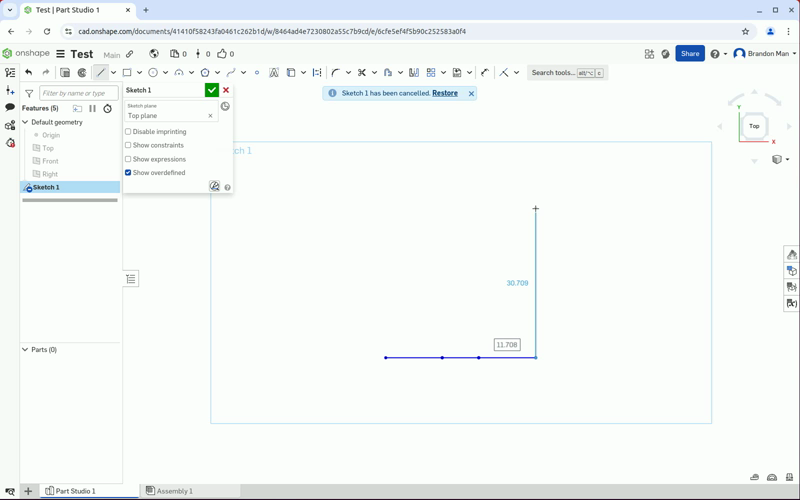
click(535, 208)
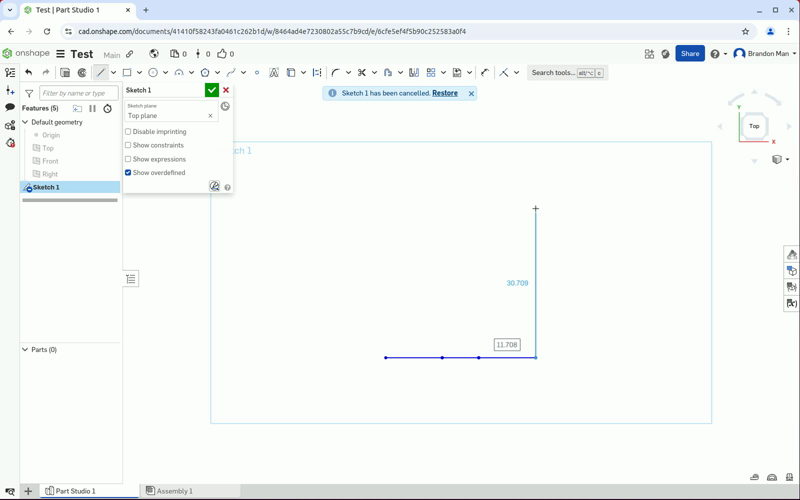
key_up(shift)
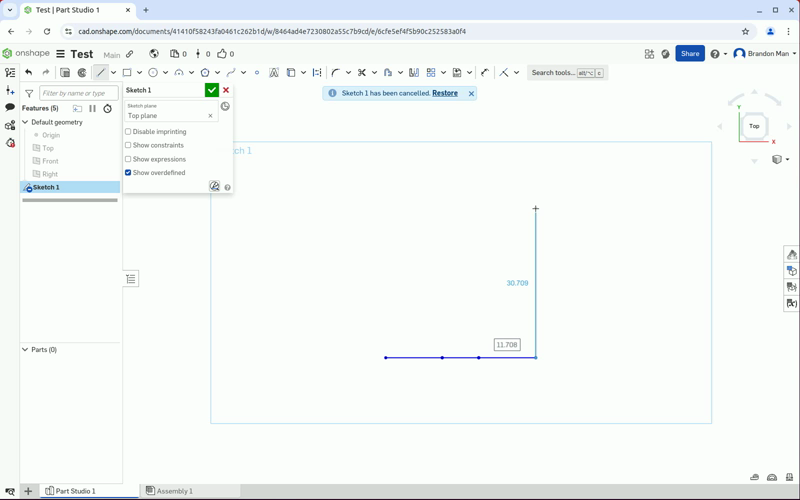
key_down(shift)
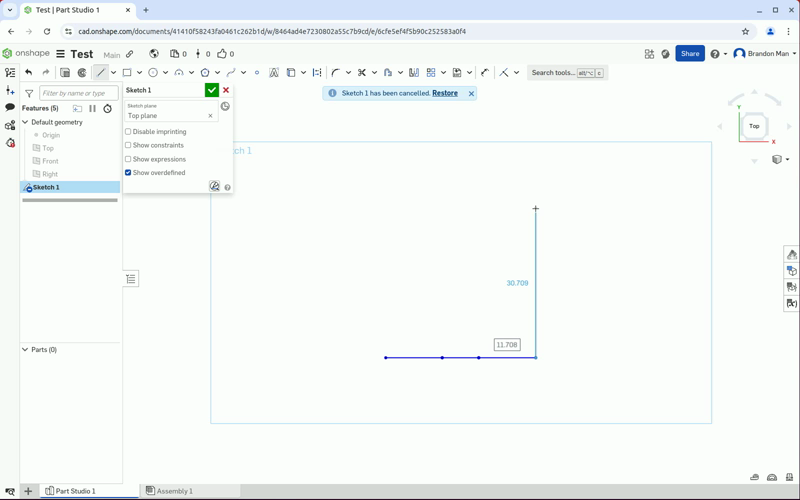
mouse_move(385, 208)
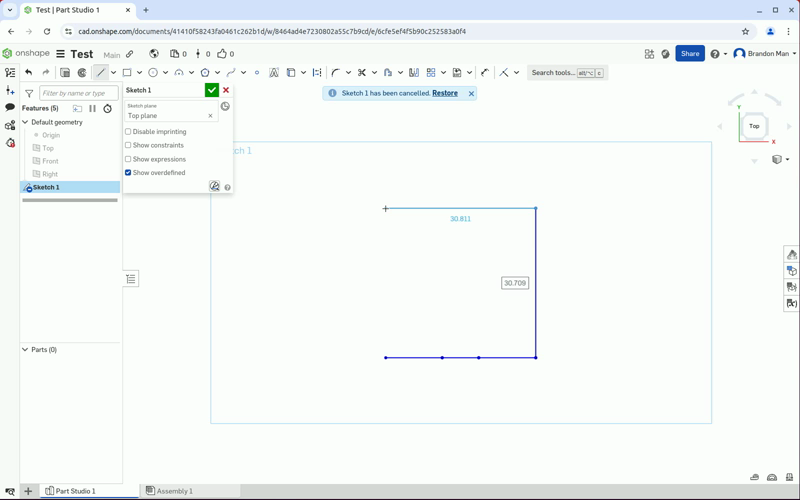
click(385, 208)
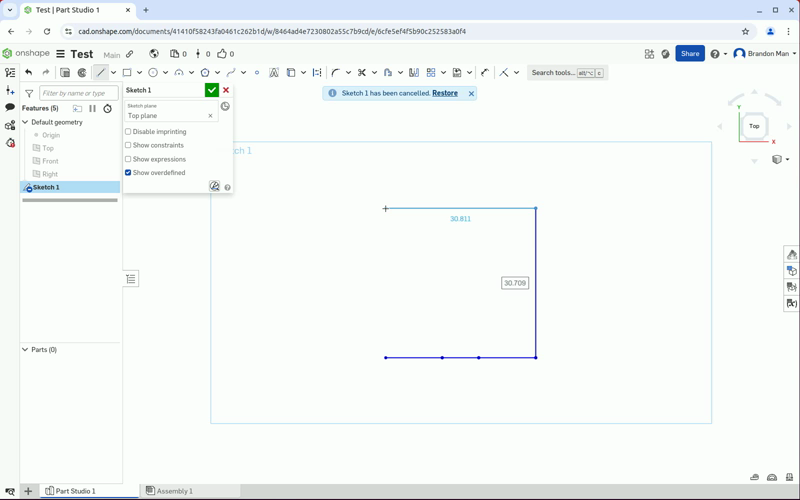
key_up(shift)
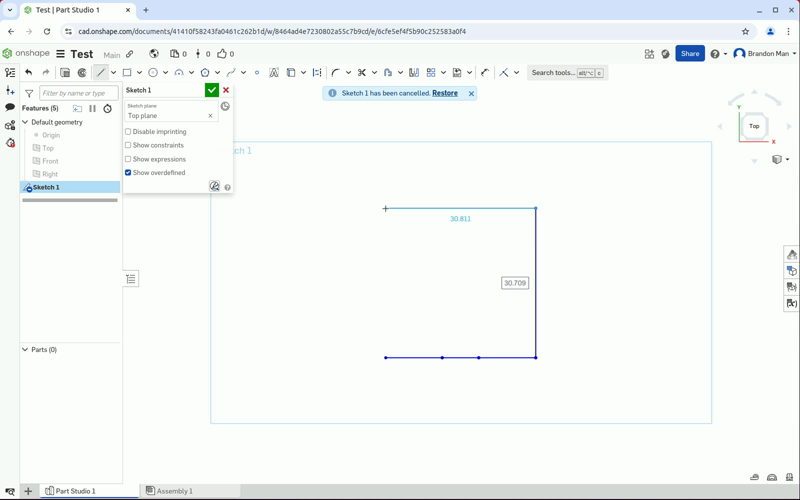
key_down(shift)
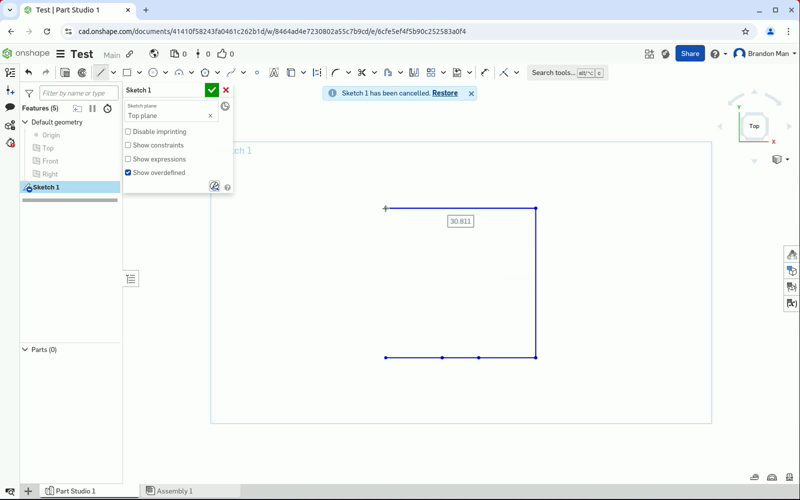
mouse_move(415, 208)
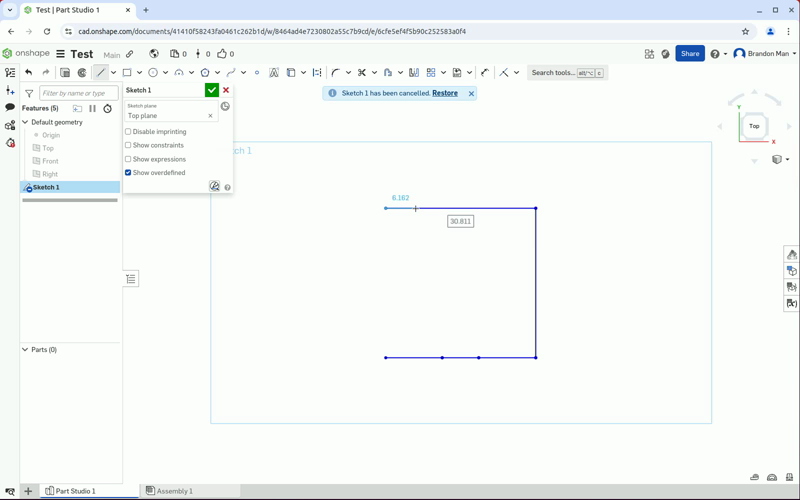
mouse_move(385, 263)
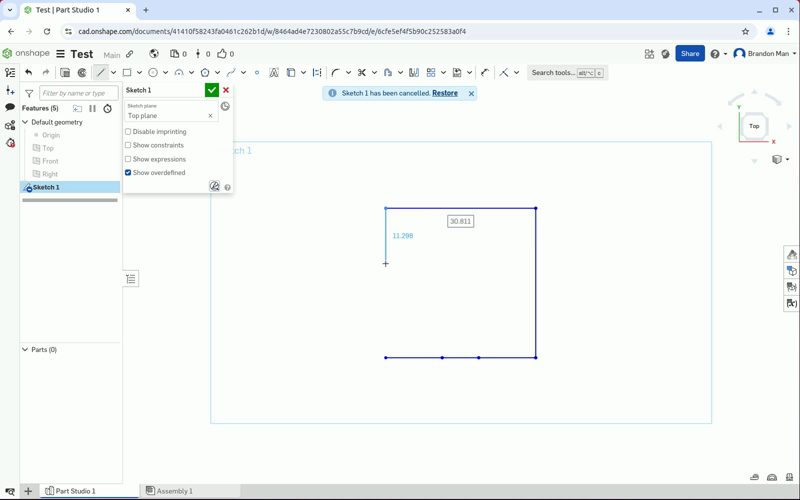
click(385, 263)
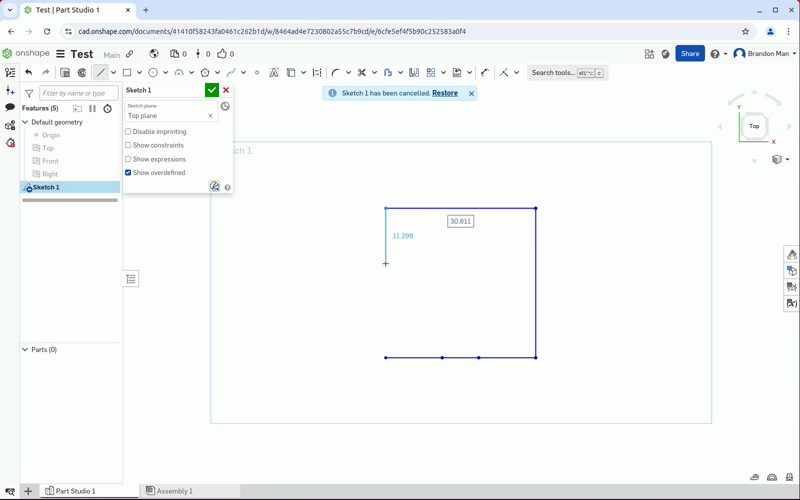
key_up(shift)
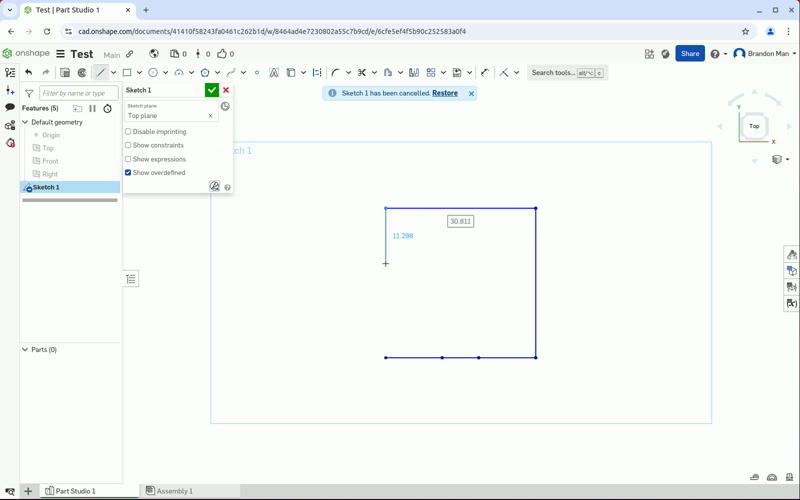
key_down(shift)
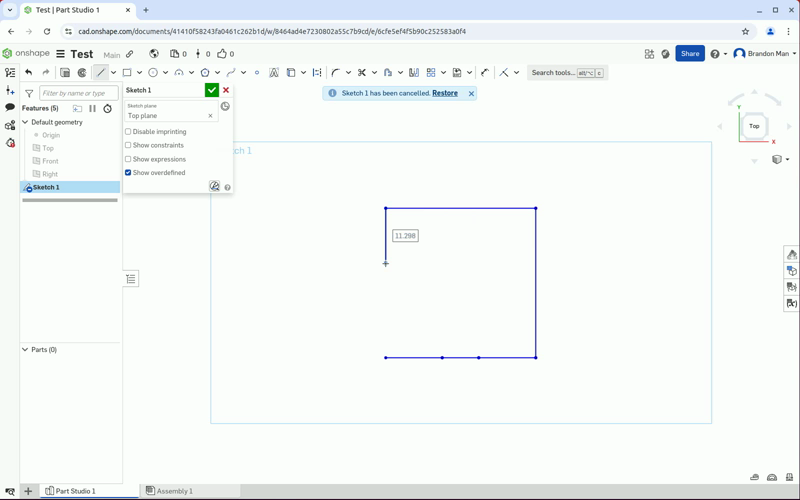
mouse_move(415, 263)
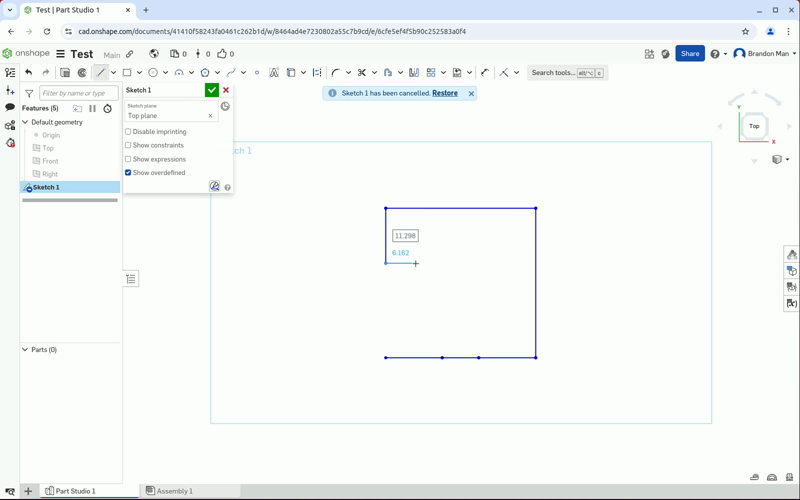
mouse_move(425, 263)
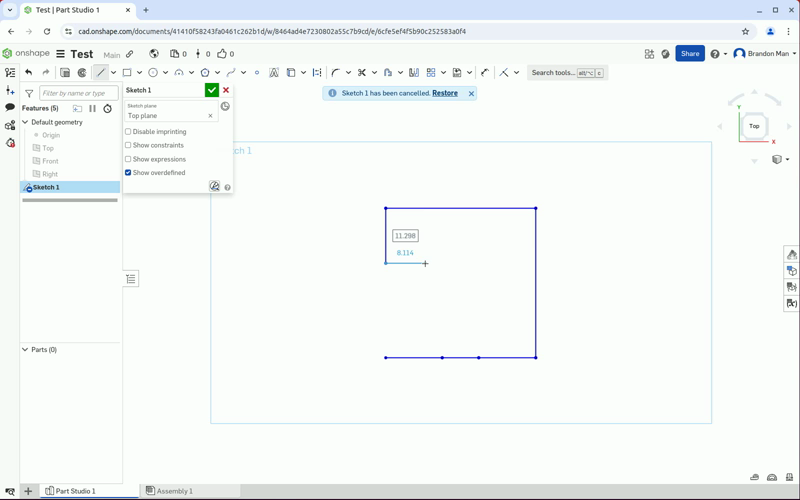
click(425, 263)
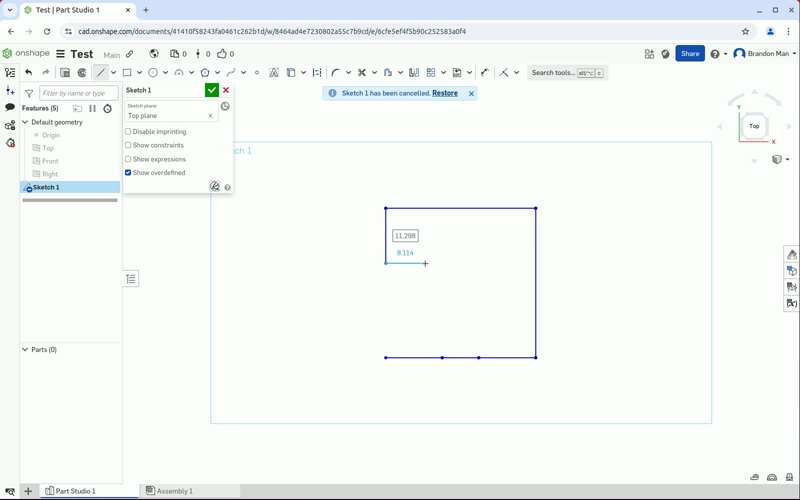
key_up(shift)
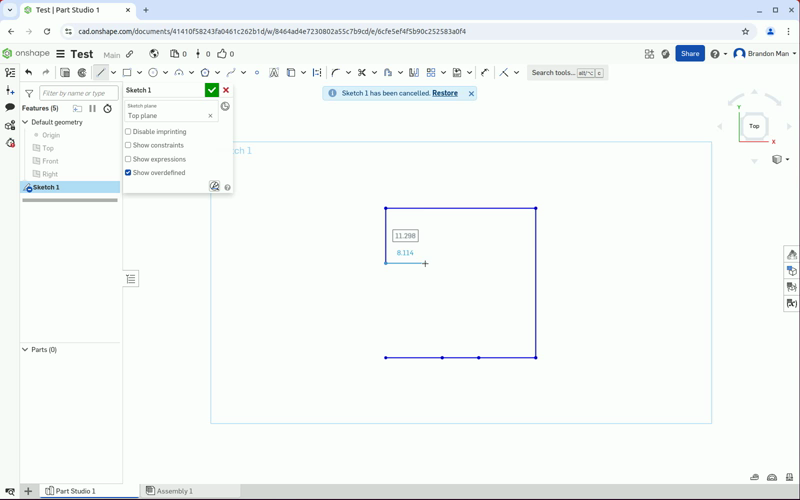
key_down(shift)
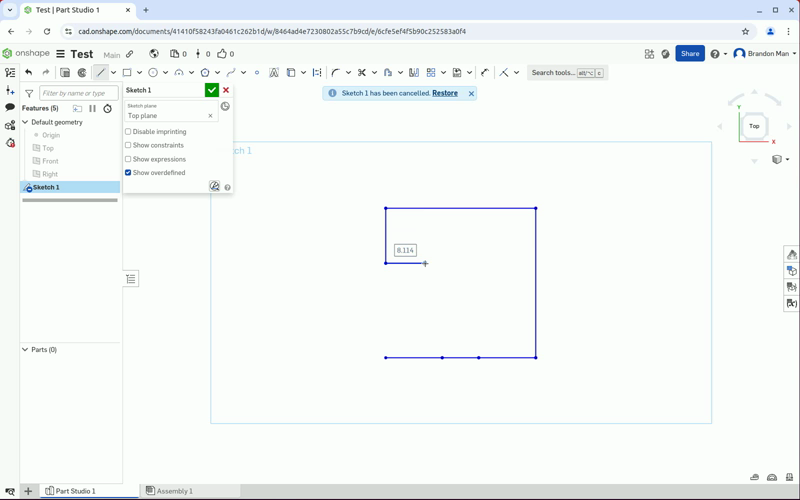
mouse_move(455, 263)
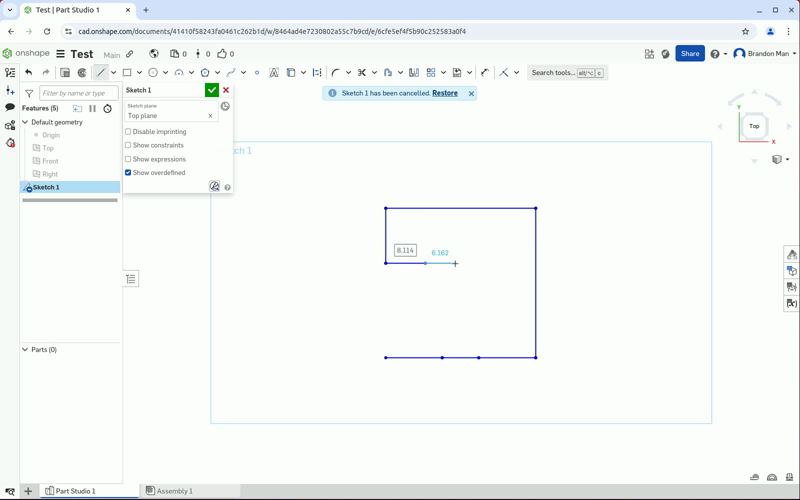
mouse_move(425, 301)
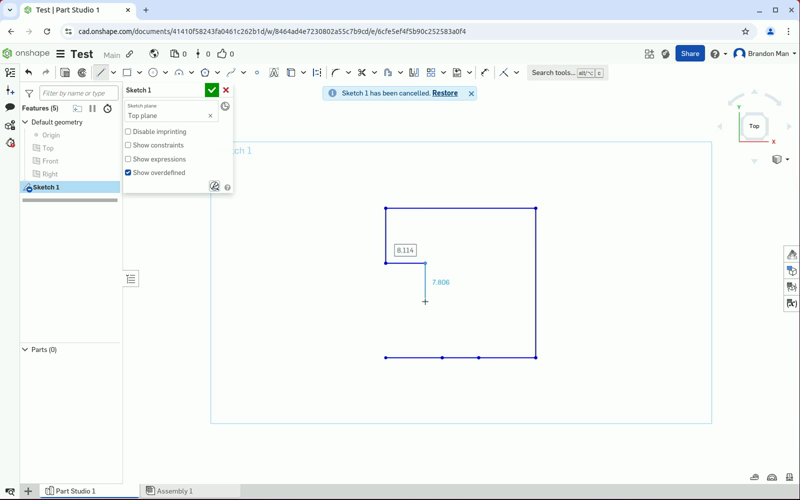
click(425, 301)
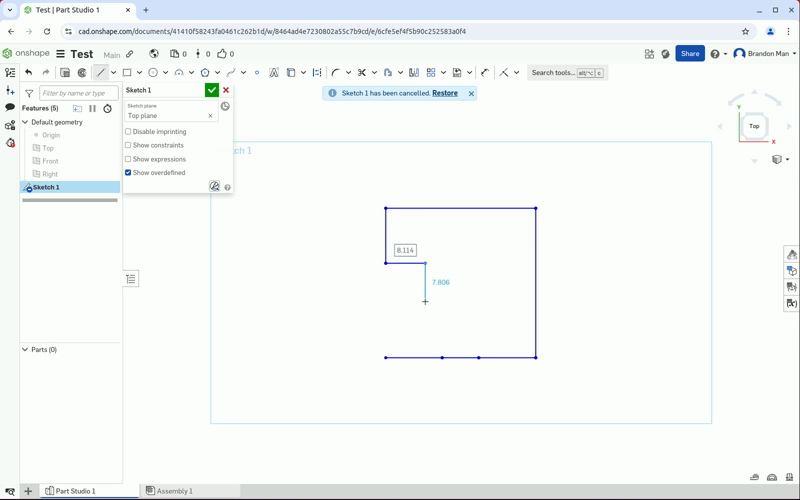
key_up(shift)
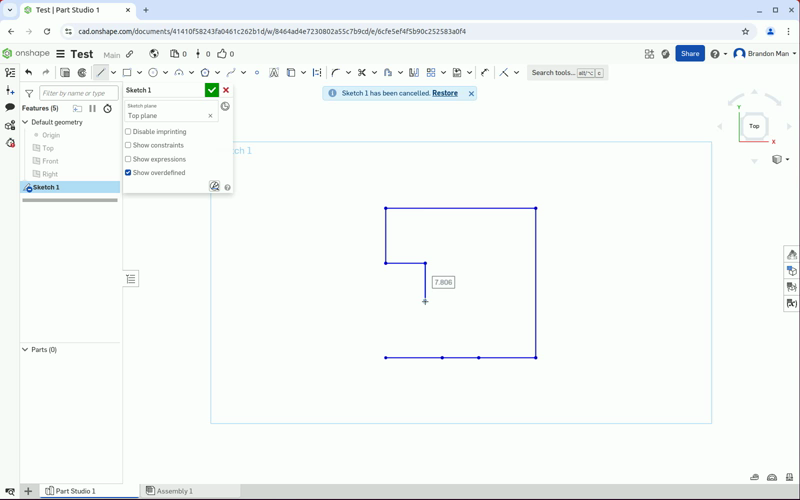
key_down(shift)
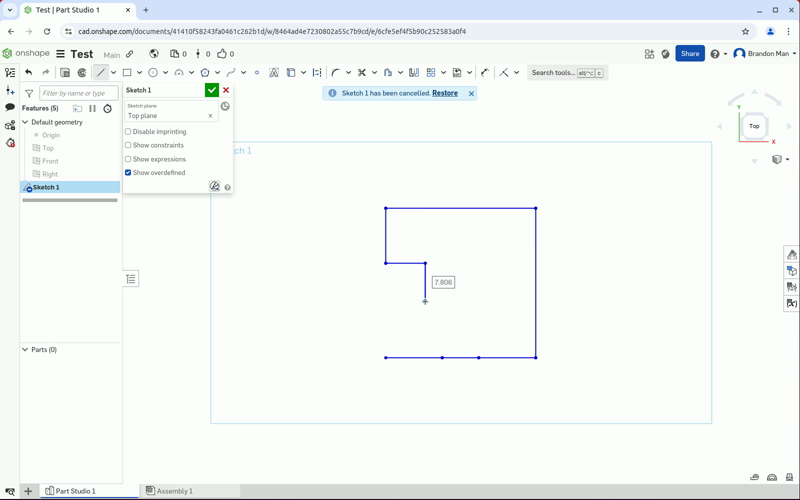
mouse_move(455, 301)
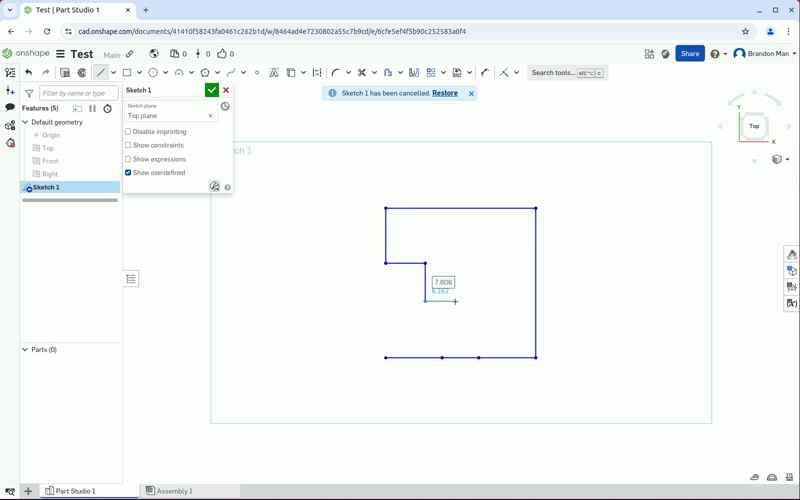
mouse_move(385, 301)
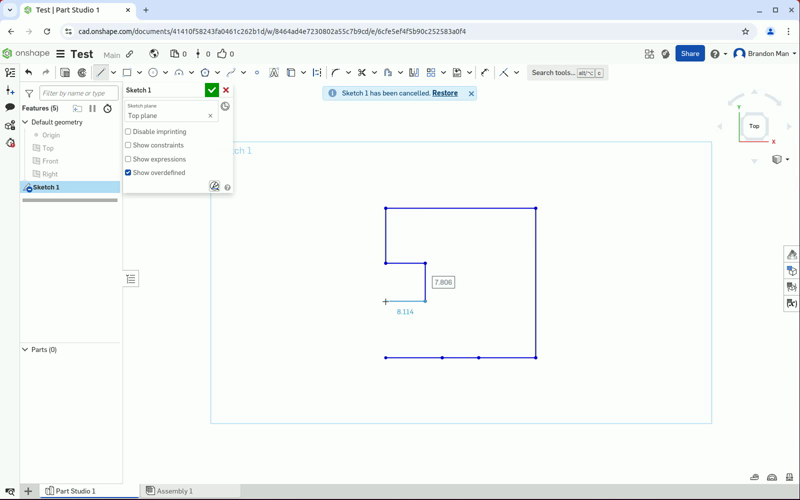
click(385, 301)
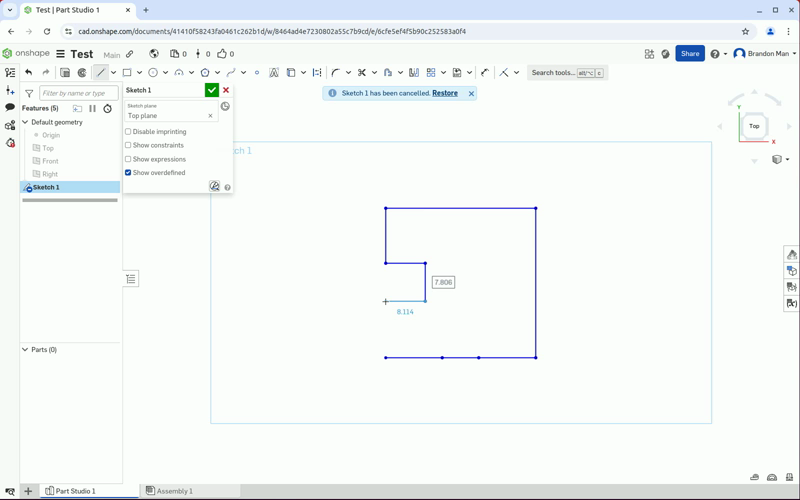
key_up(shift)
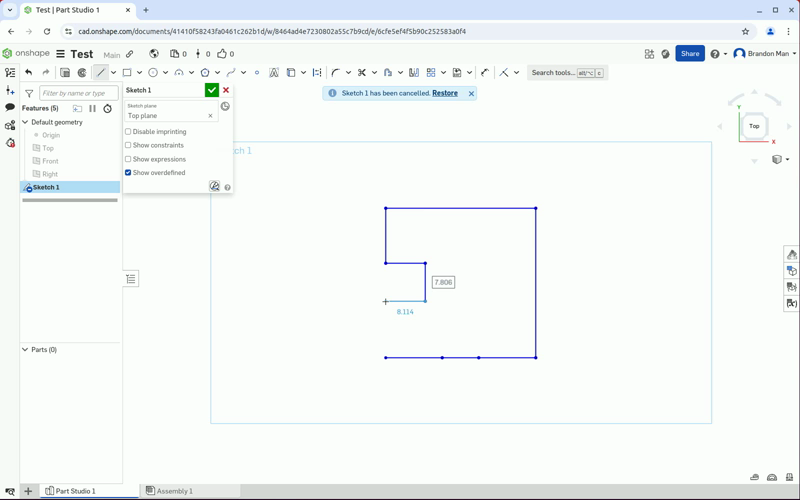
mouse_move(415, 301)
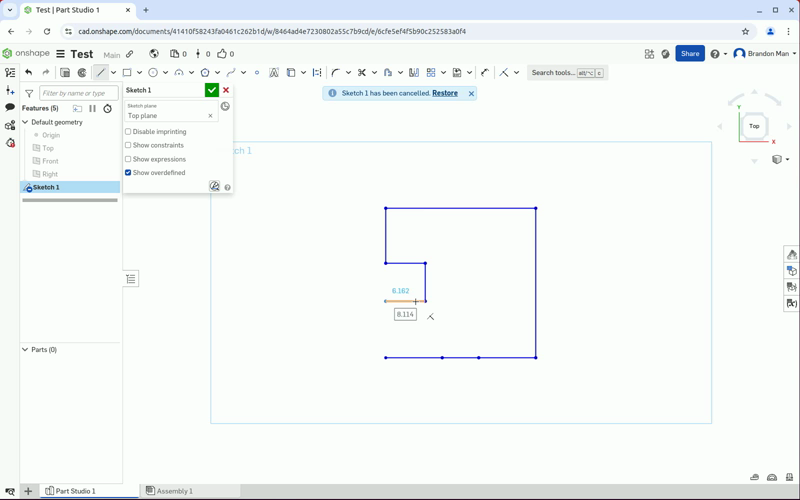
key_down(shift)
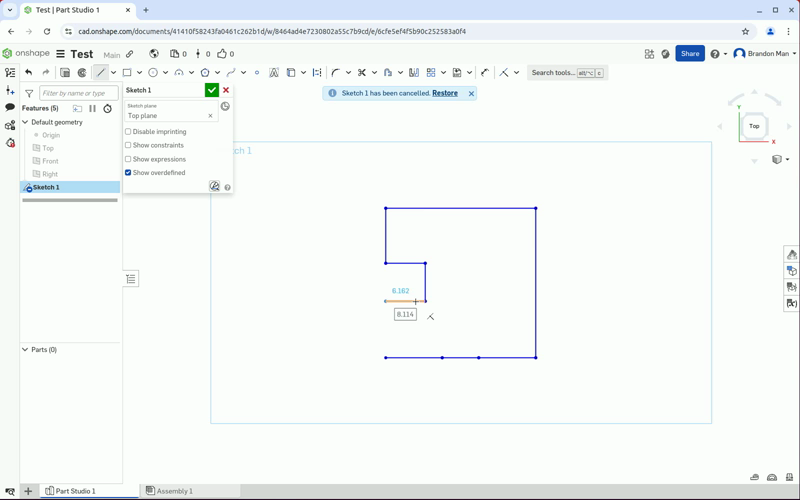
mouse_move(385, 357)
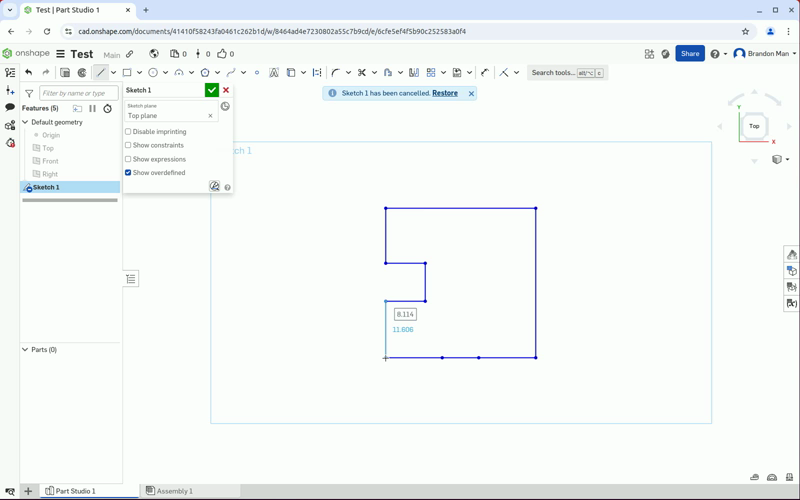
key_up(shift)
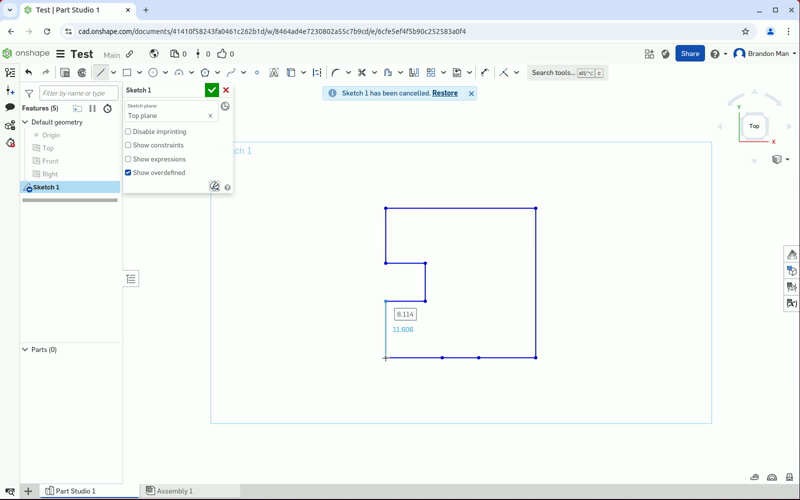
click(385, 357)
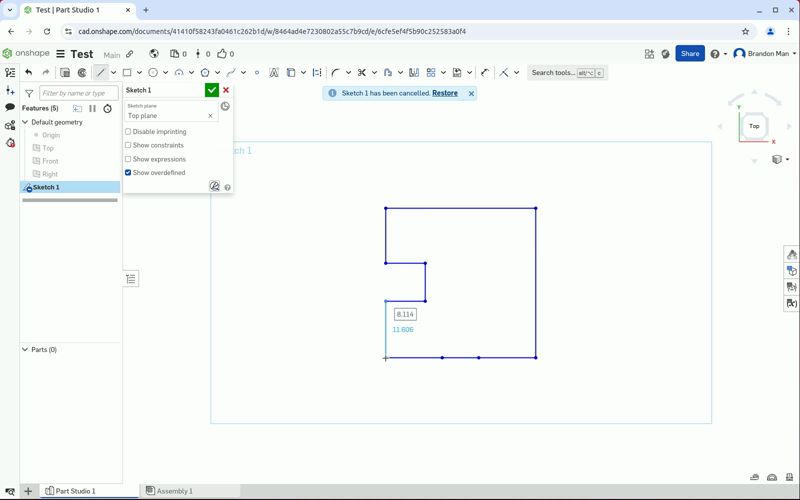
key(esc)
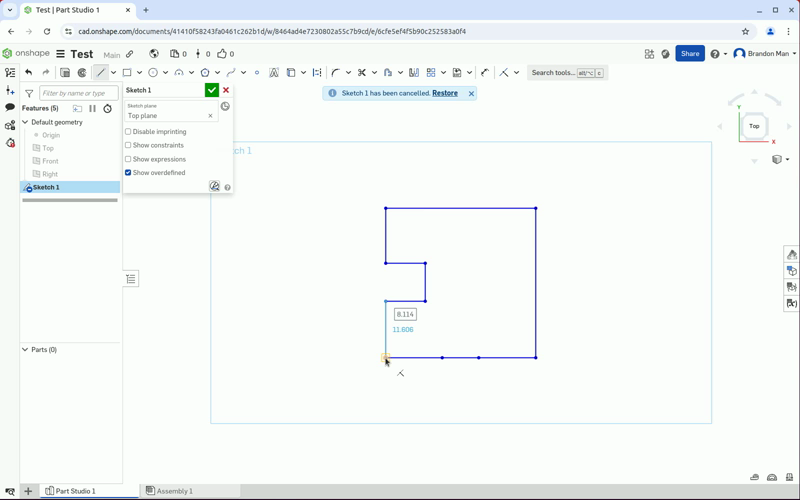
mouse_move(462, 337)
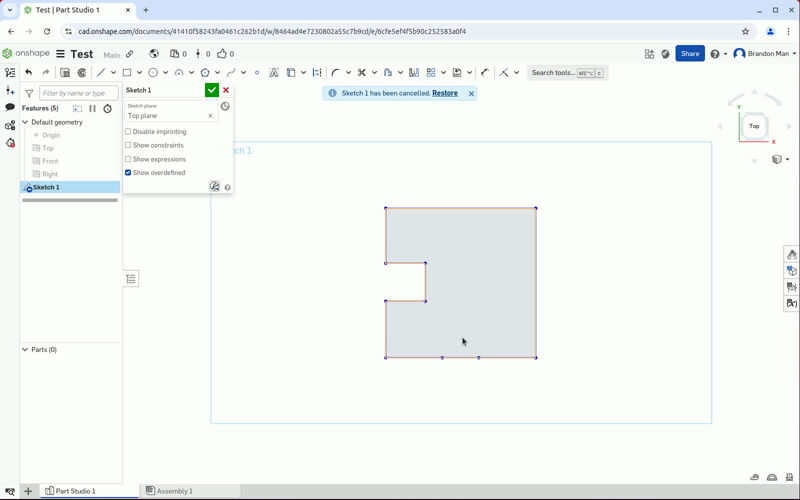
click(462, 337)
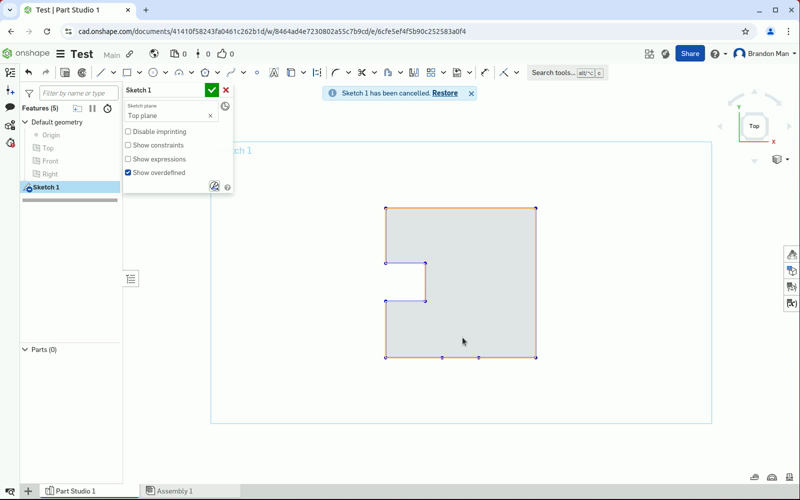
mouse_move(73, 352)
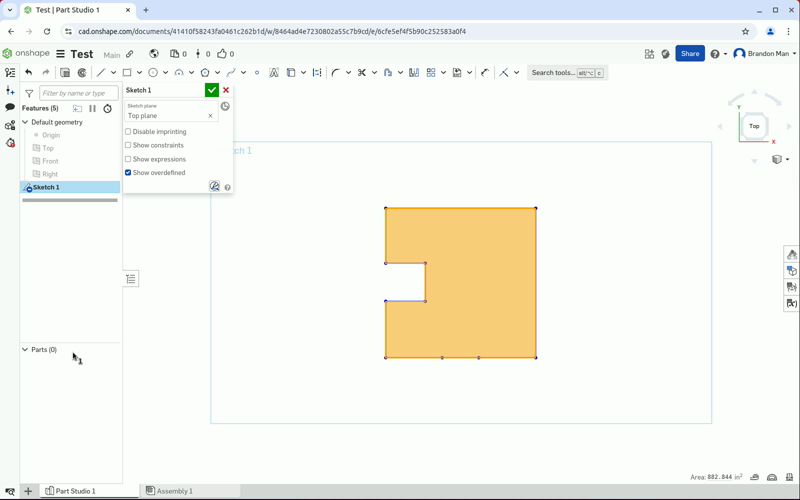
key(shift+y)
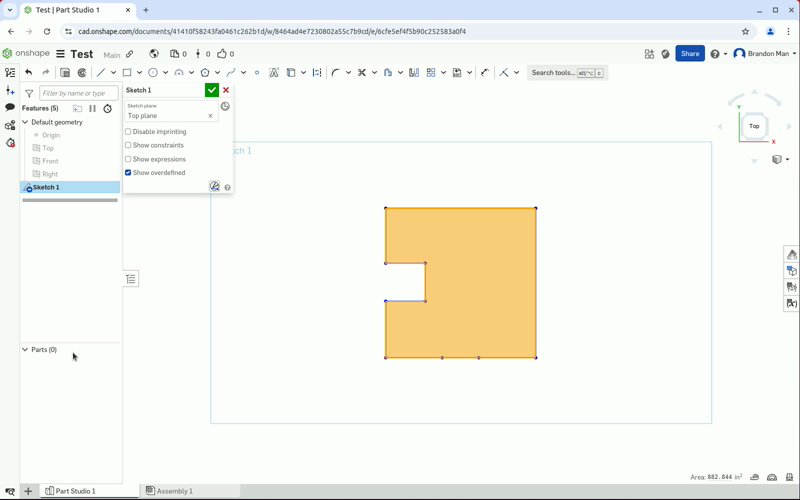
key(shift+e)
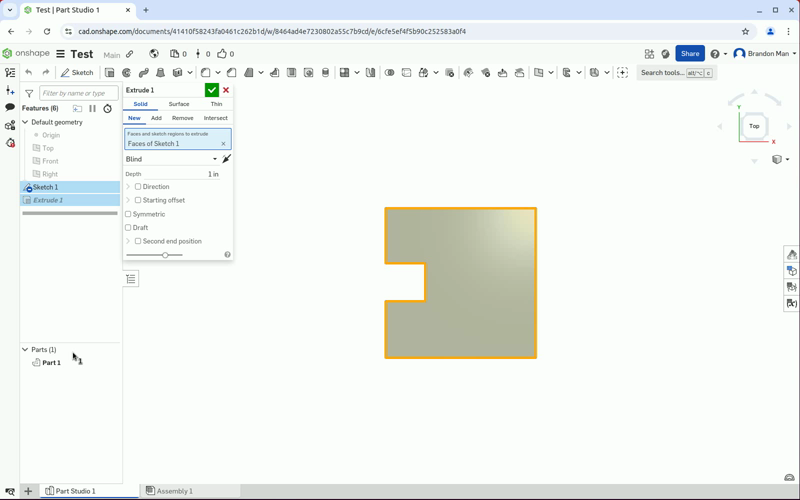
mouse_move(143, 106)
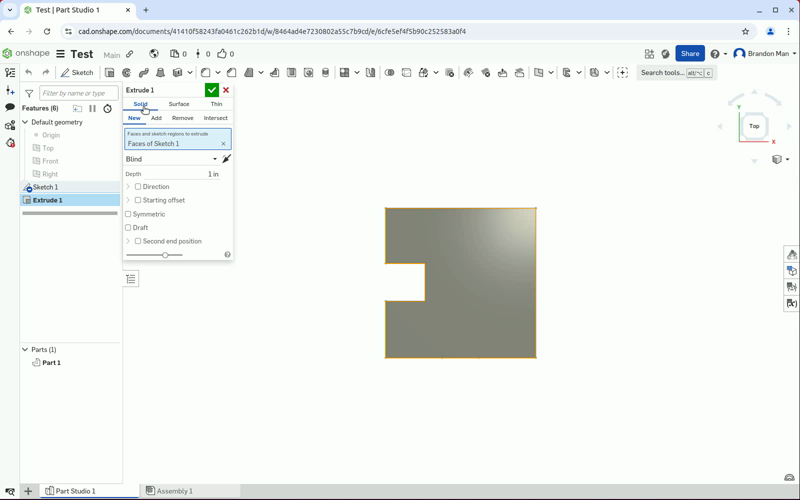
click(143, 106)
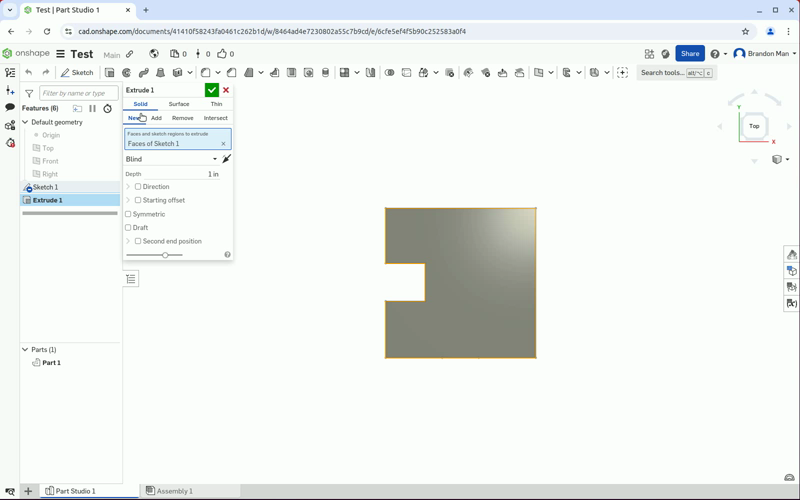
mouse_move(137, 120)
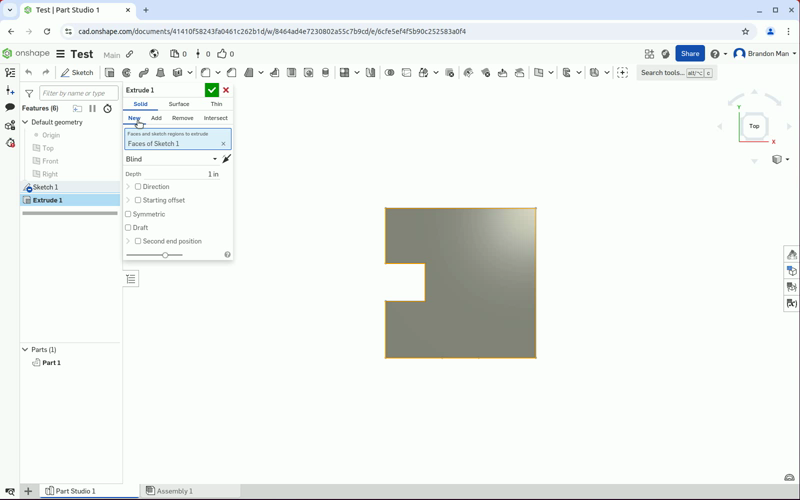
click(137, 120)
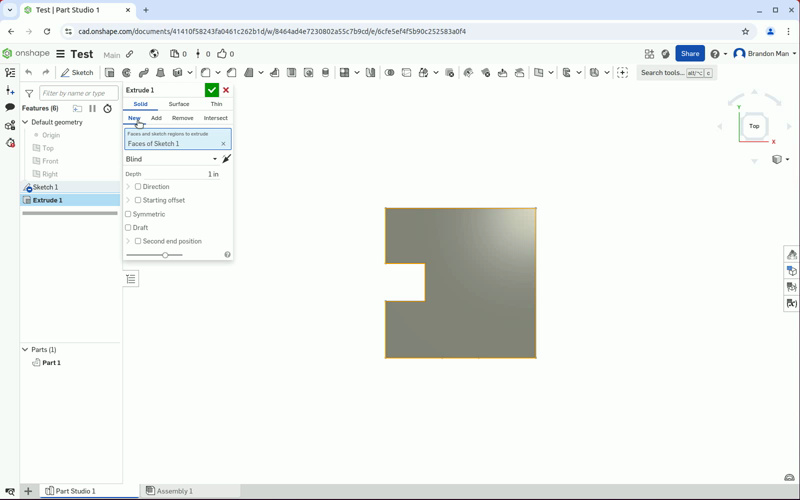
key(tab, 4)
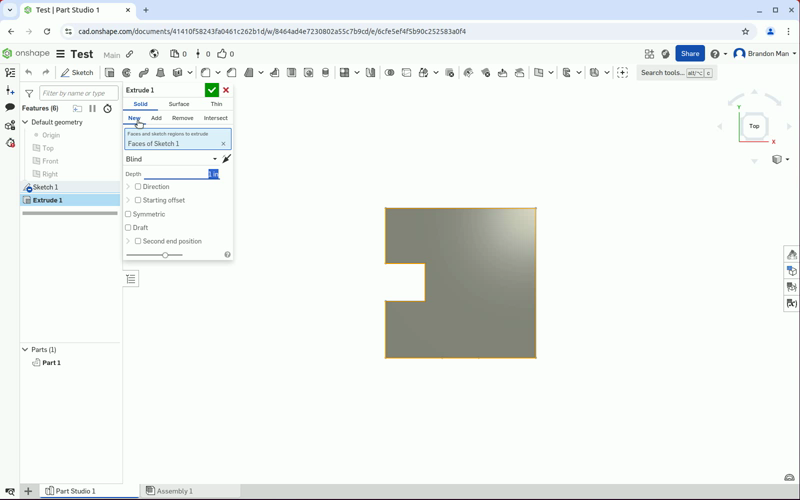
text(2.407)
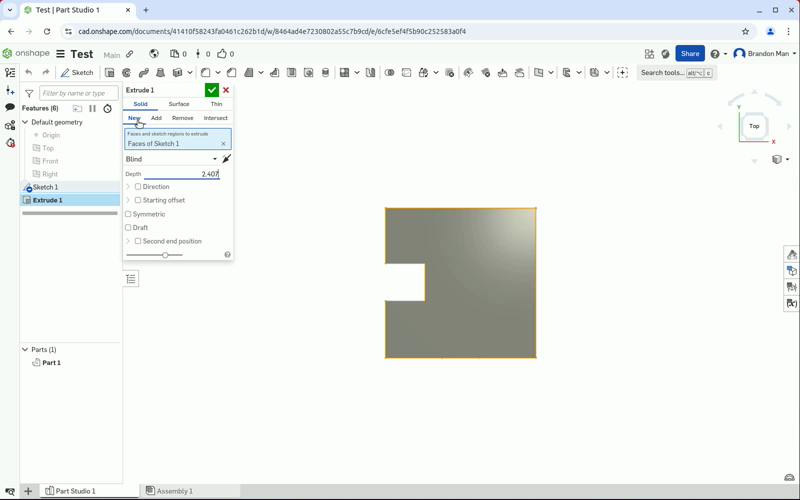
key(enter)
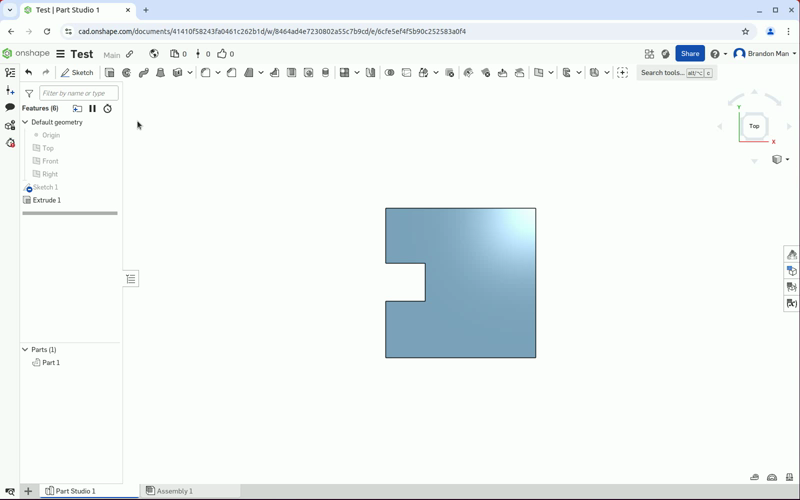
key(shift+h)
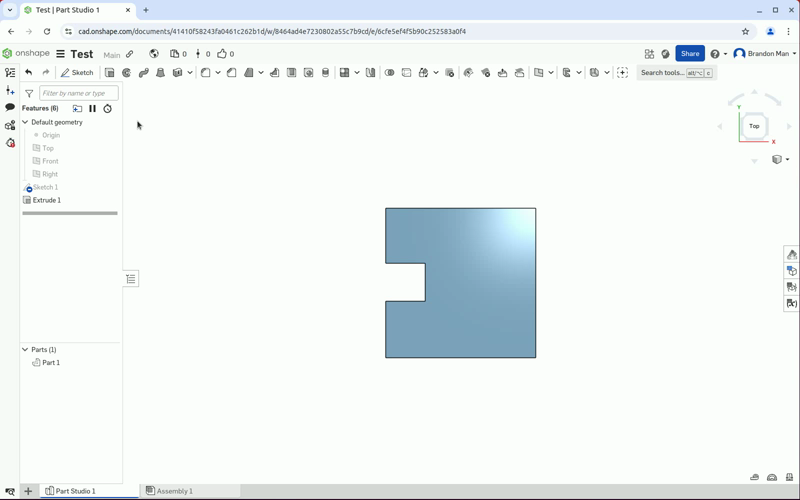
key(shift+h)
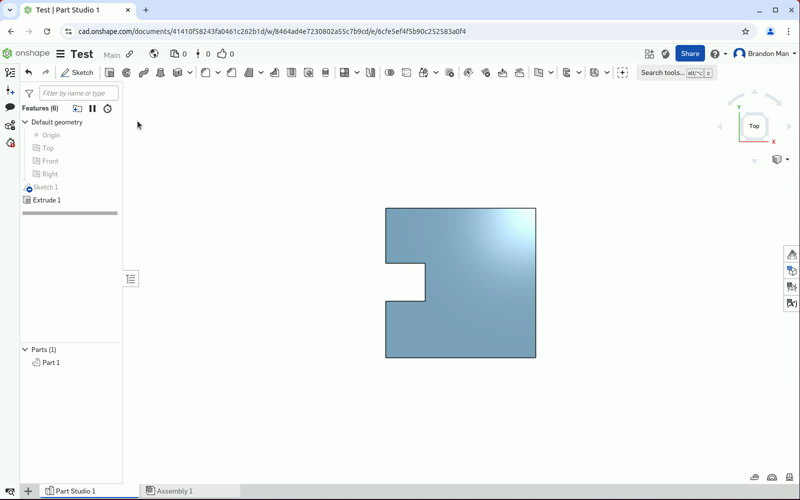
mouse_move(73, 189)
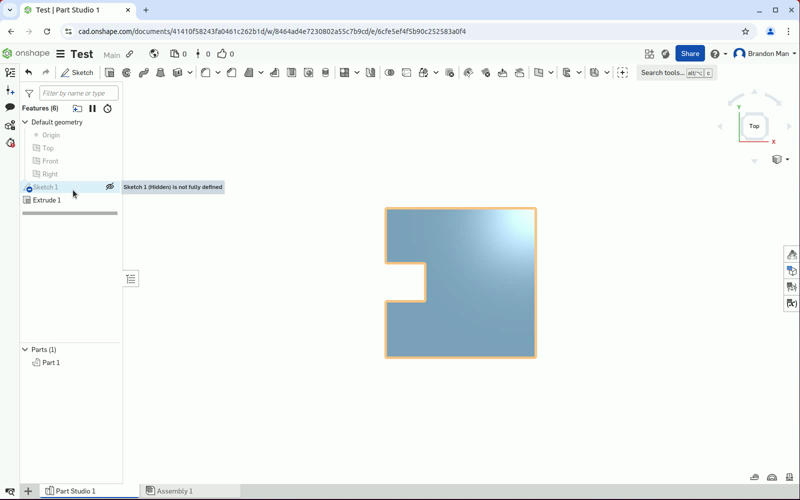
click(73, 189)
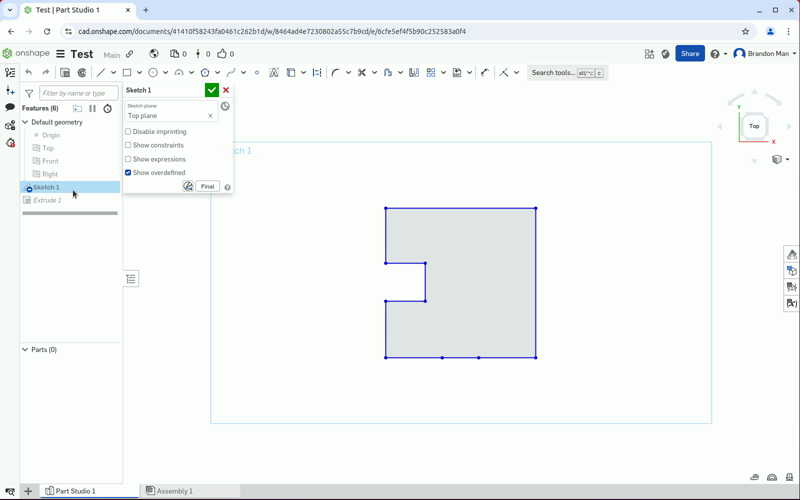
mouse_move(229, 92)
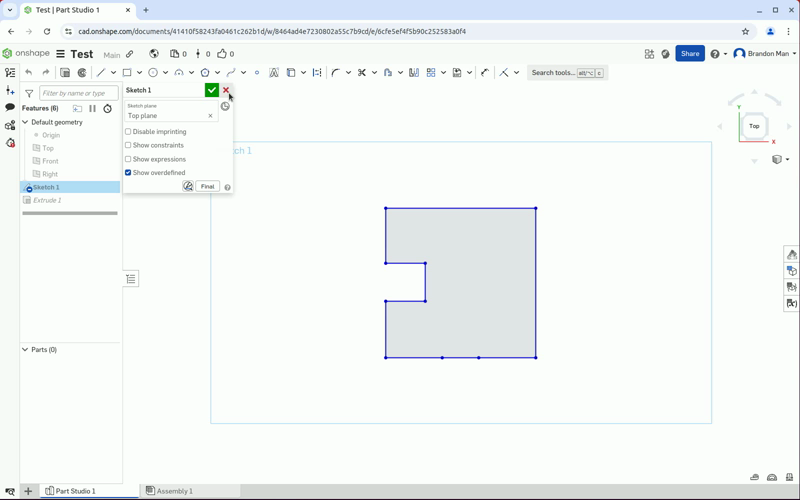
click(229, 92)
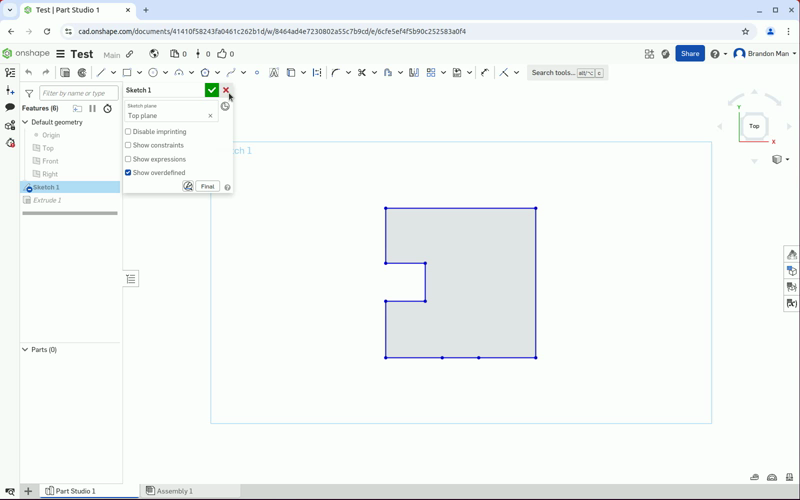
key(shift+s)
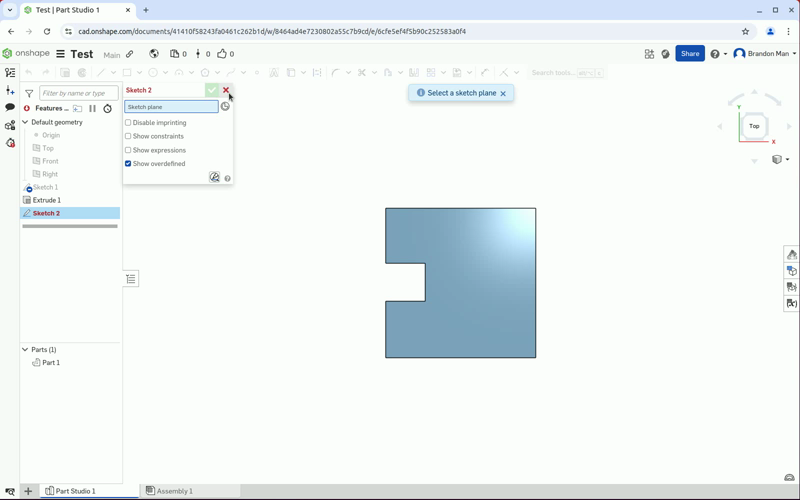
mouse_move(73, 150)
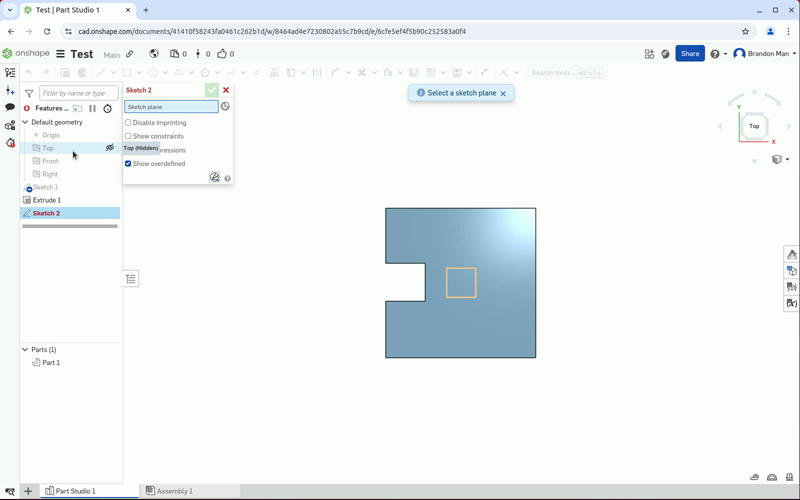
click(73, 150)
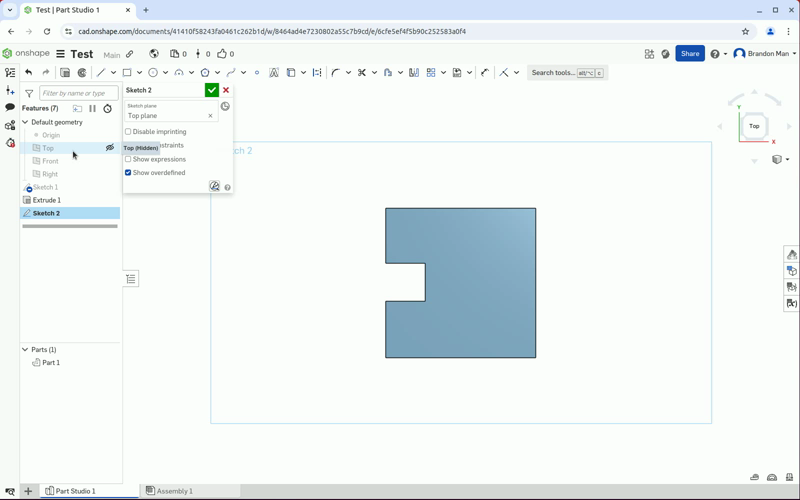
mouse_move(73, 352)
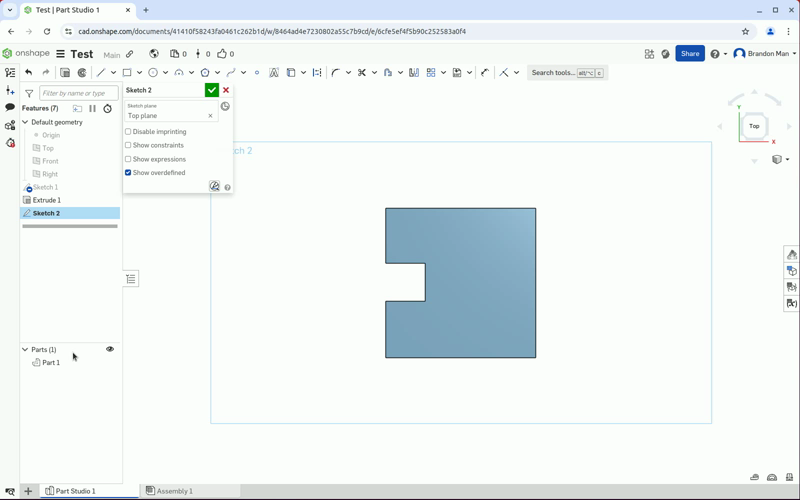
key(y)
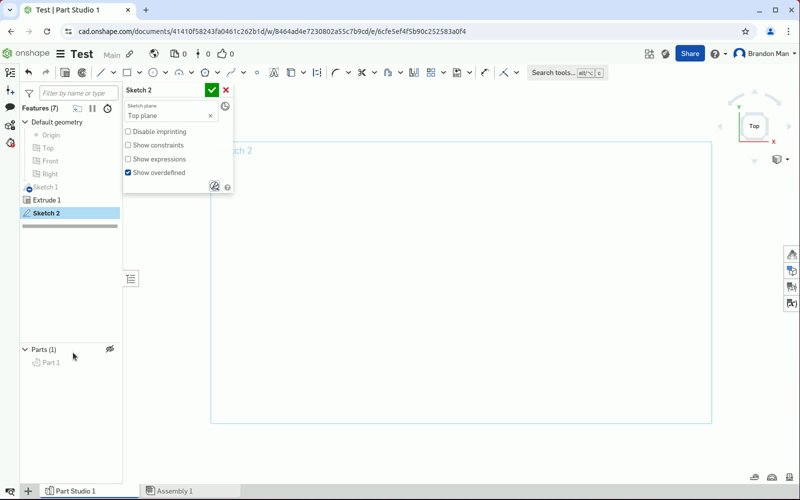
key(l)
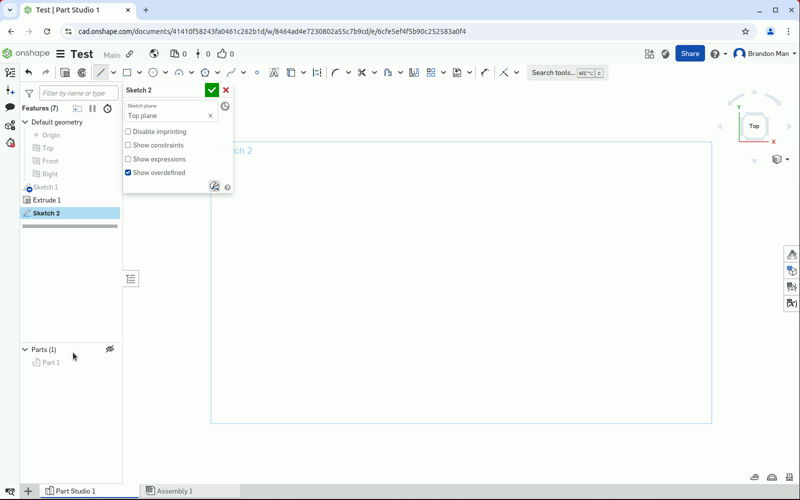
key_down(shift)
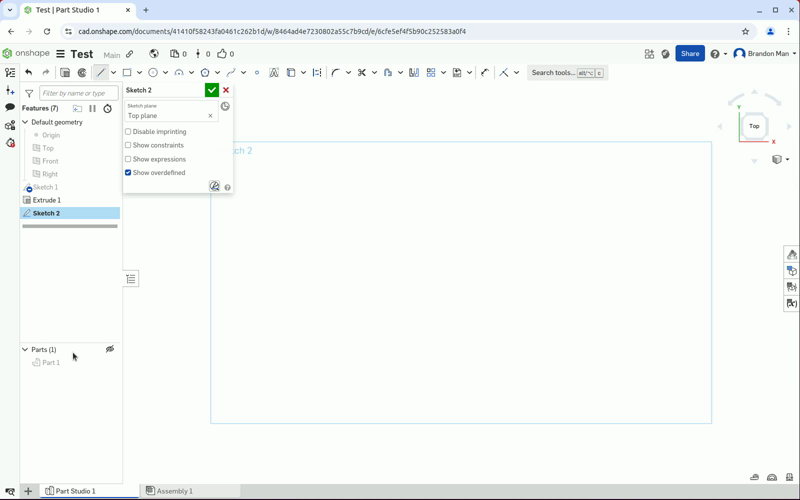
mouse_move(441, 395)
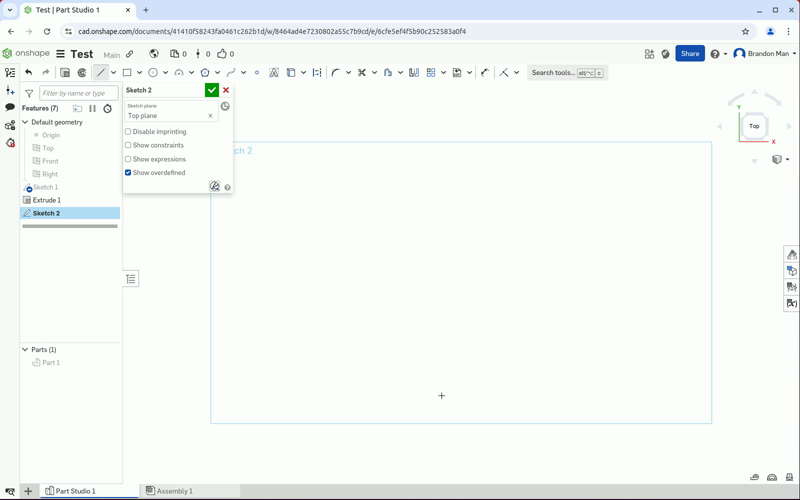
click(441, 395)
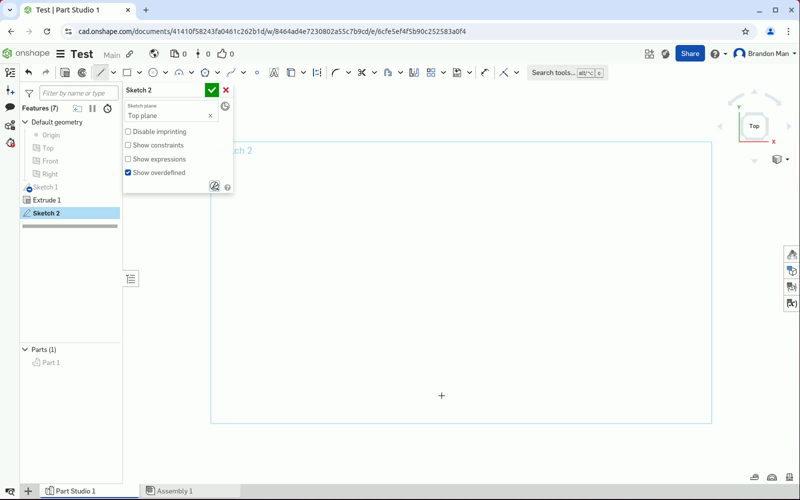
key_up(shift)
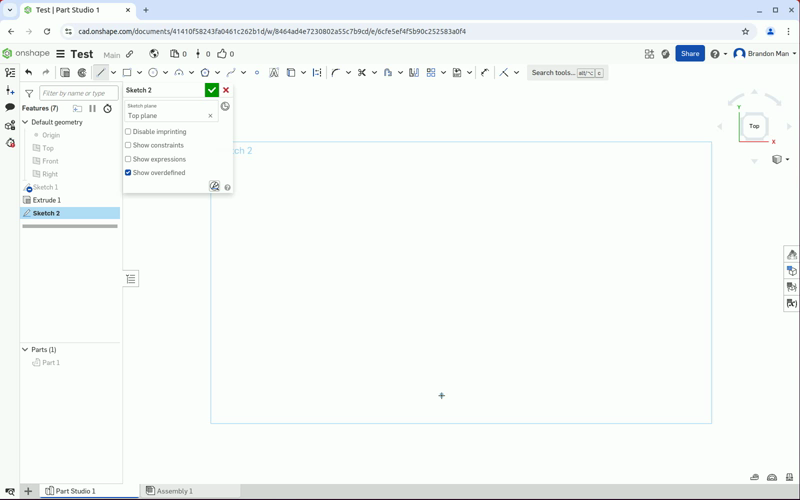
key_down(shift)
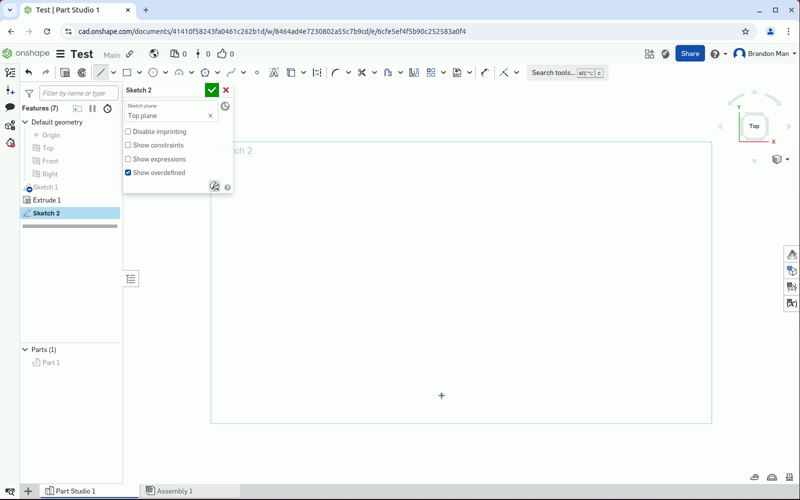
mouse_move(471, 395)
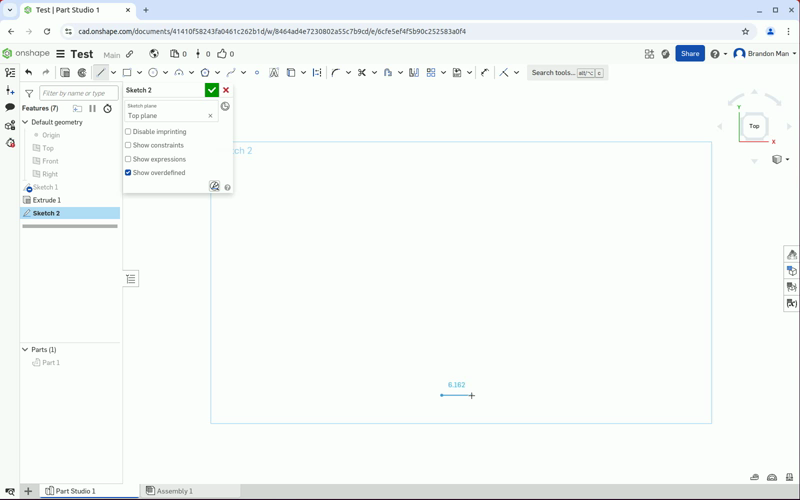
mouse_move(480, 395)
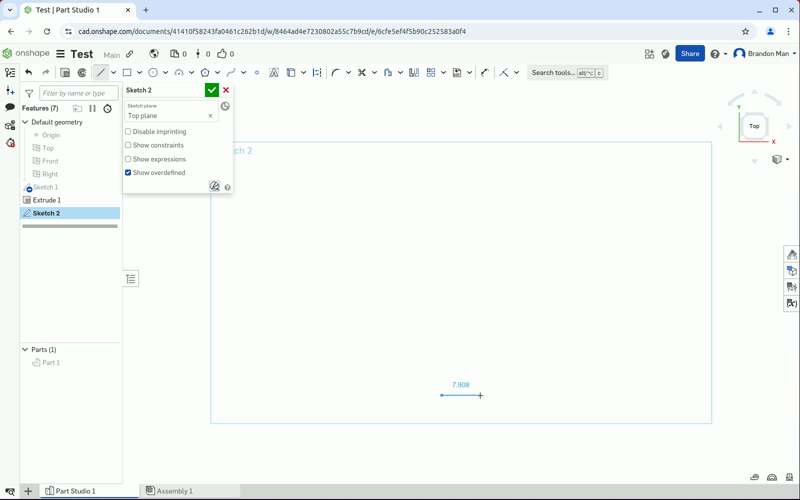
click(480, 395)
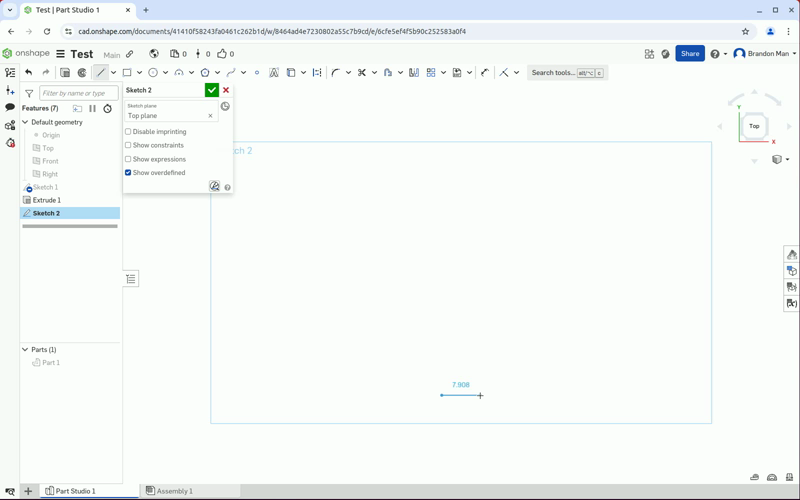
key_up(shift)
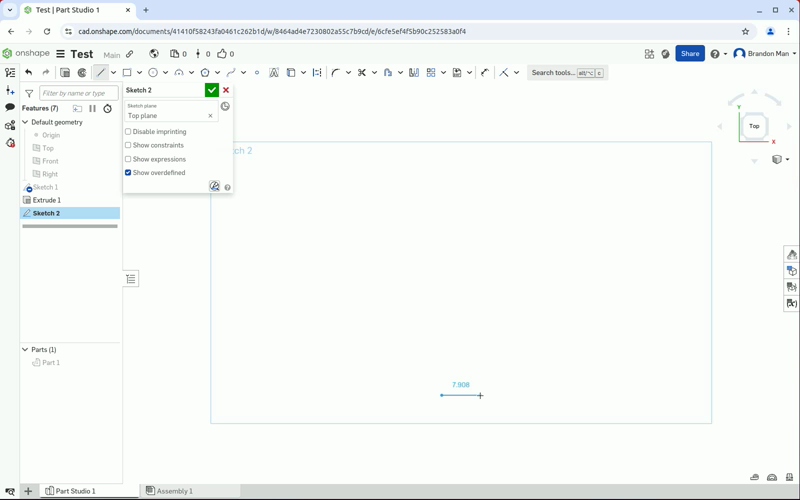
key_down(shift)
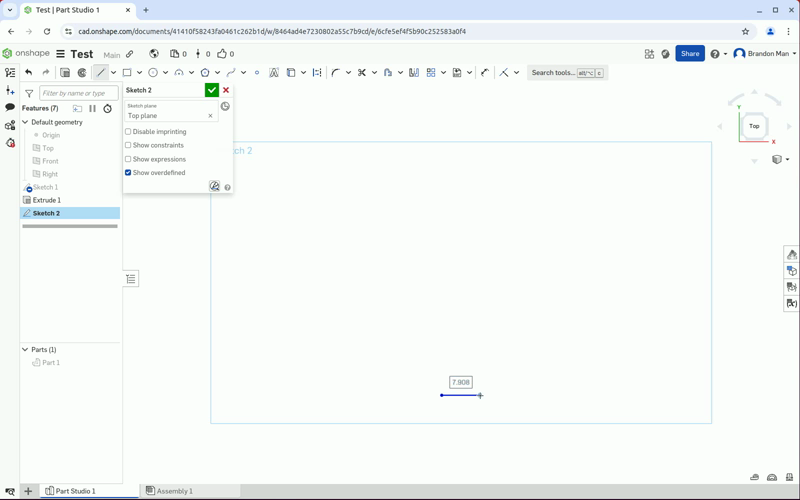
mouse_move(510, 395)
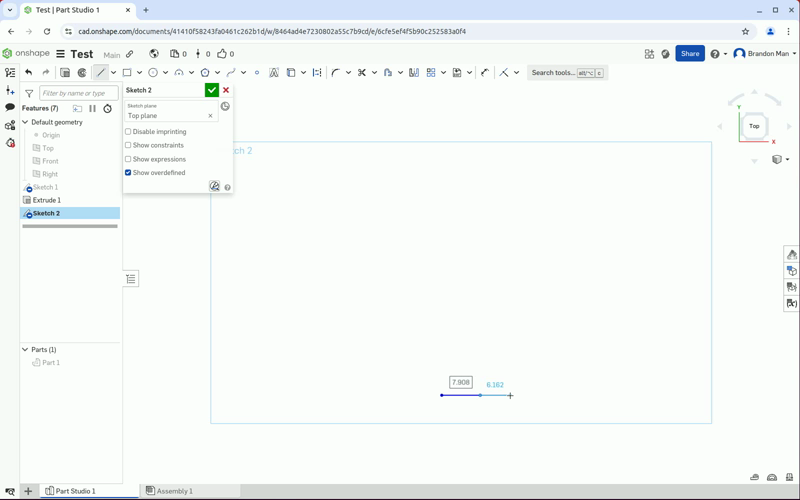
mouse_move(480, 357)
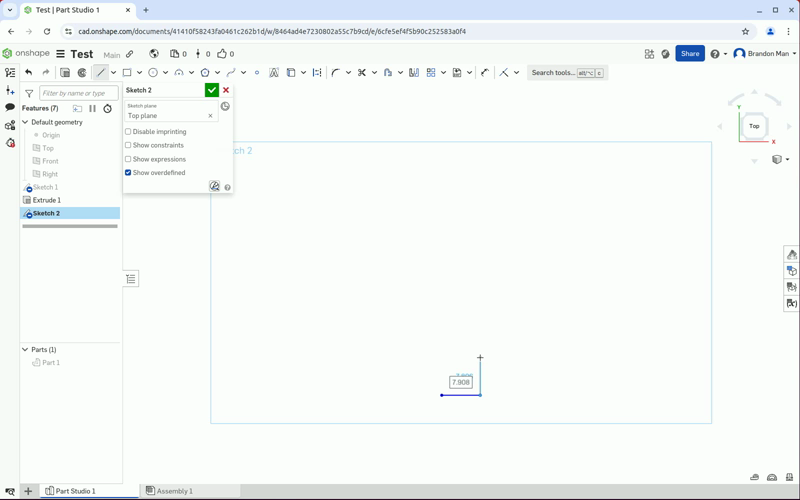
click(480, 357)
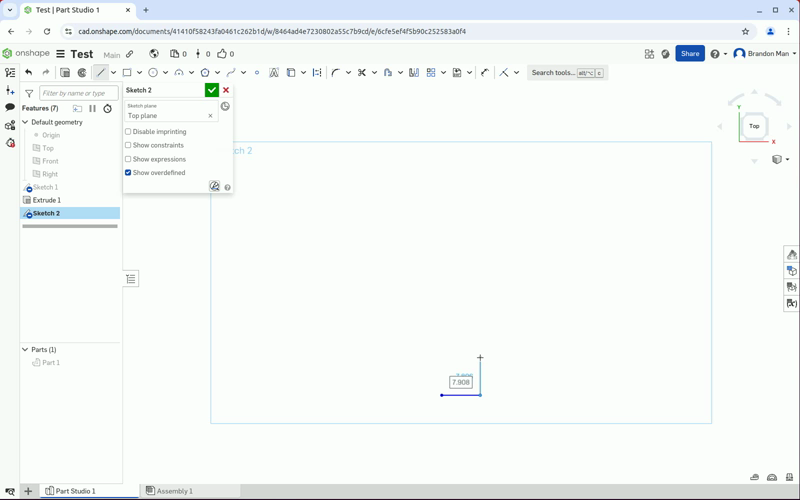
key_up(shift)
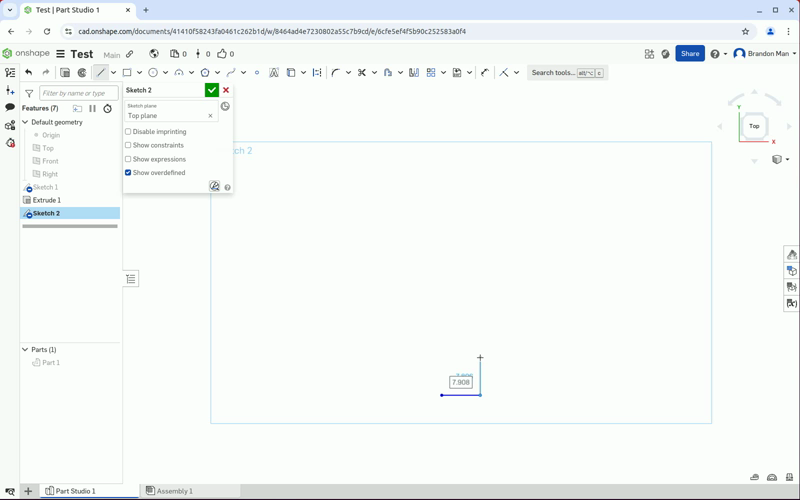
key_down(shift)
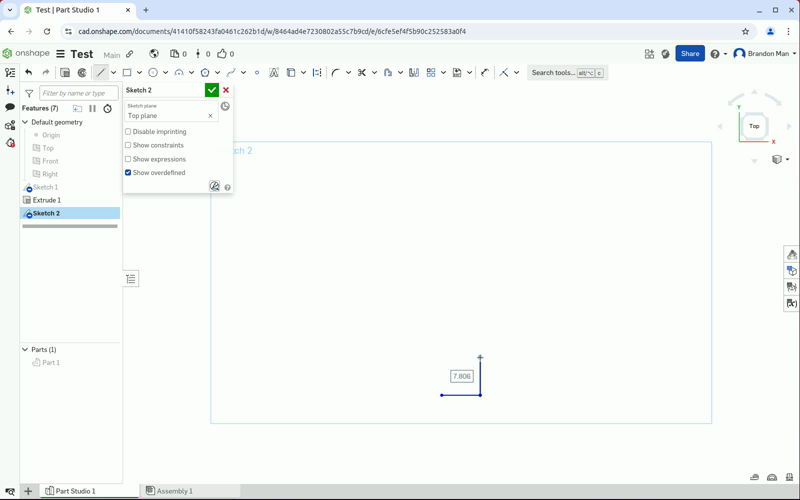
mouse_move(510, 357)
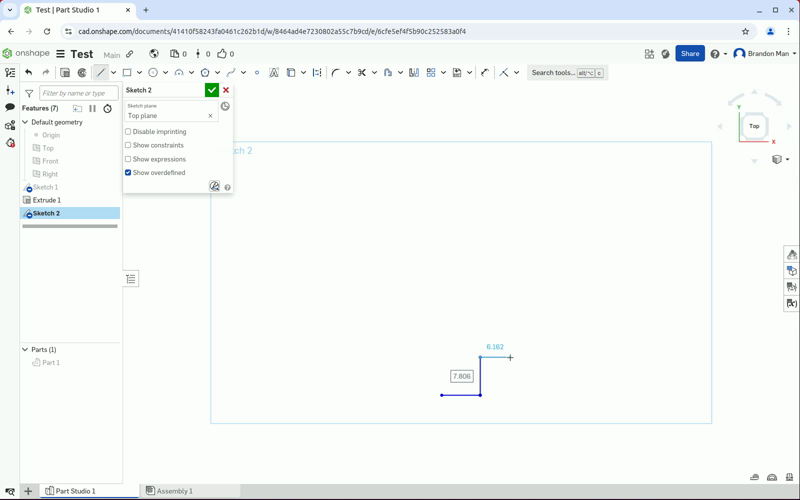
mouse_move(441, 357)
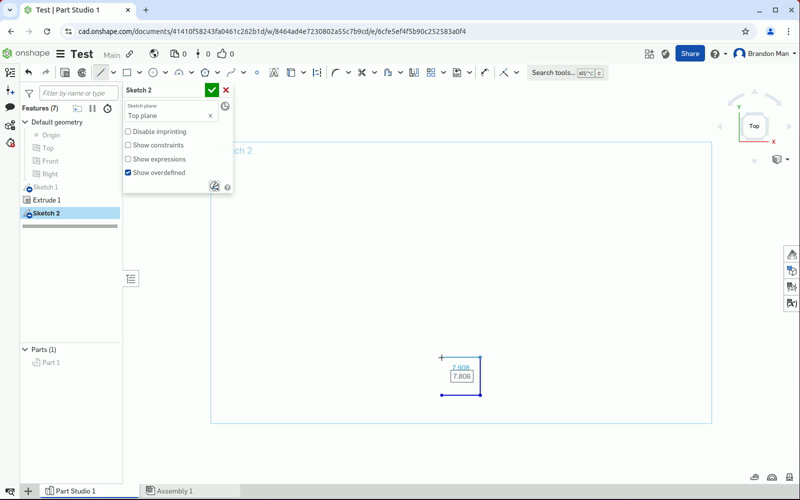
click(441, 357)
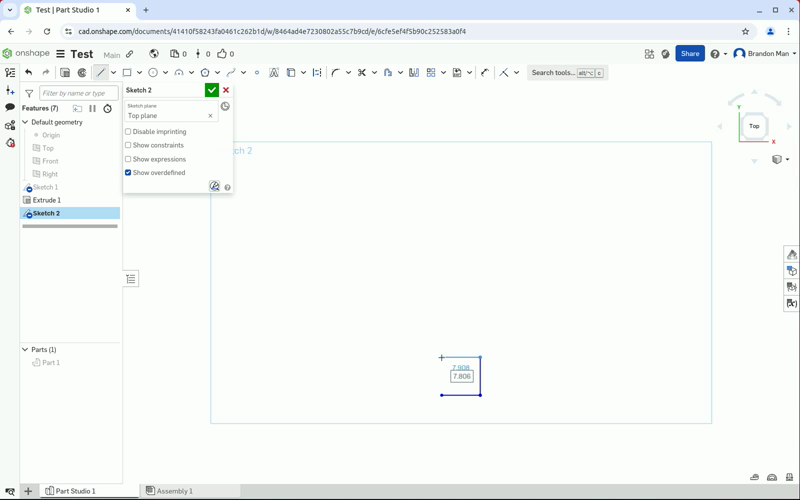
key_up(shift)
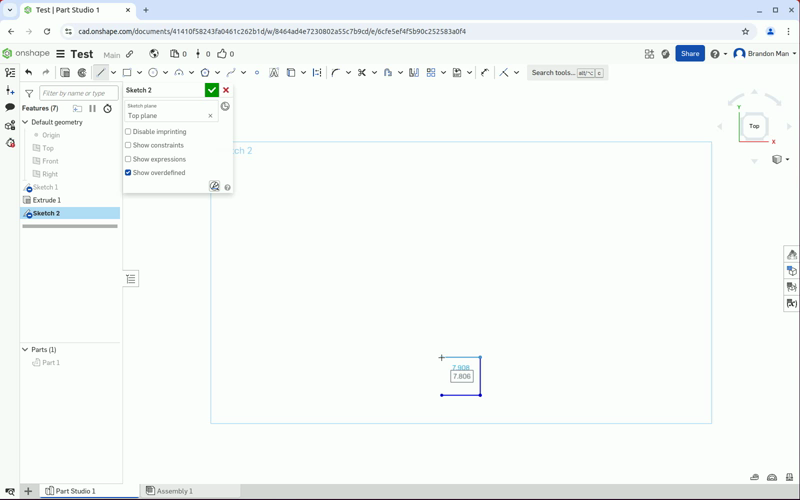
mouse_move(471, 357)
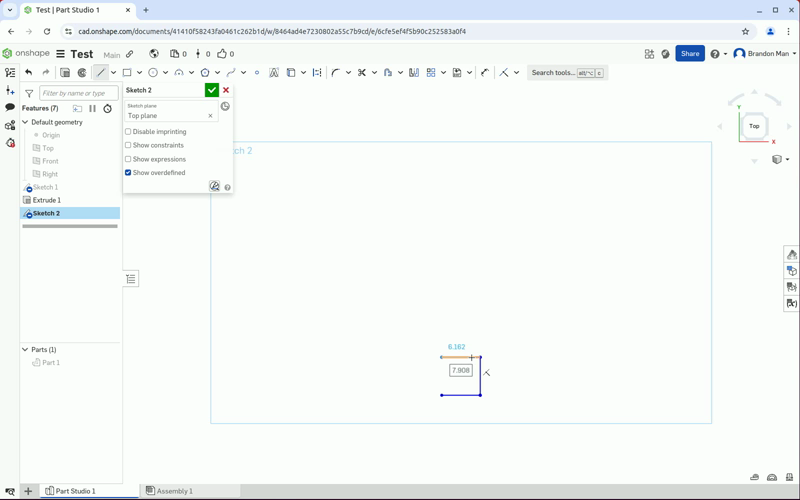
key_down(shift)
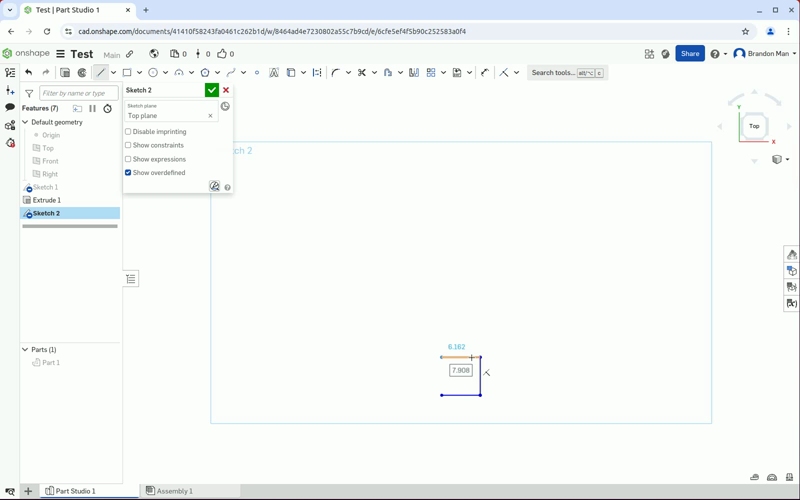
mouse_move(441, 395)
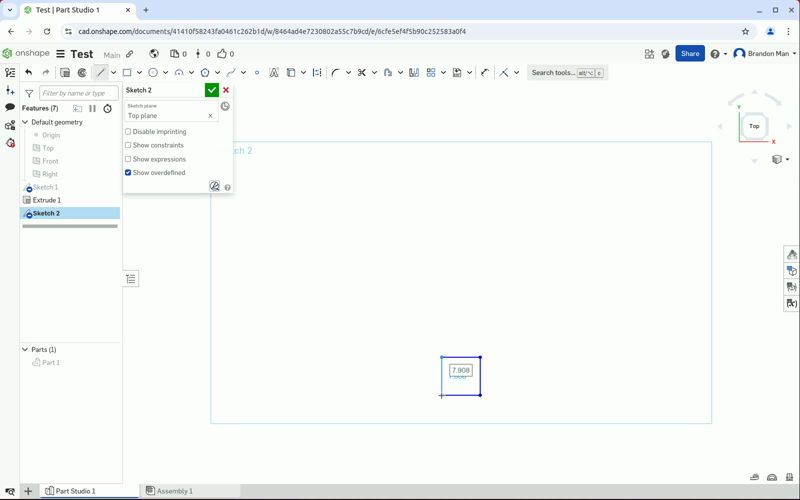
key_up(shift)
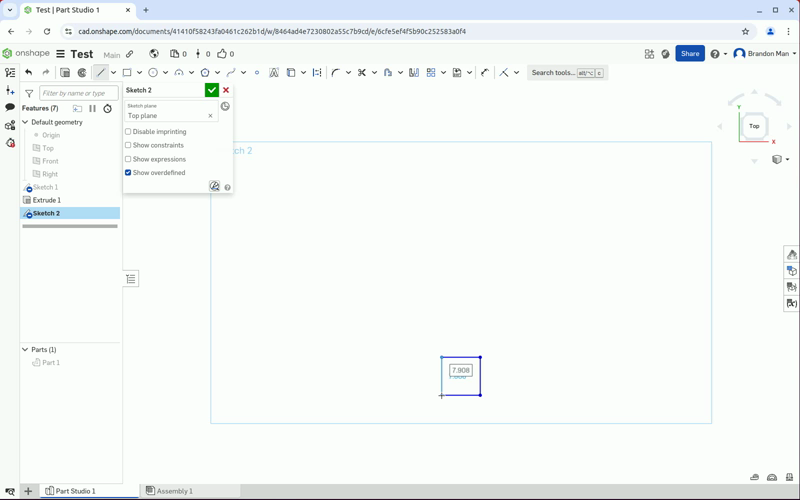
click(441, 395)
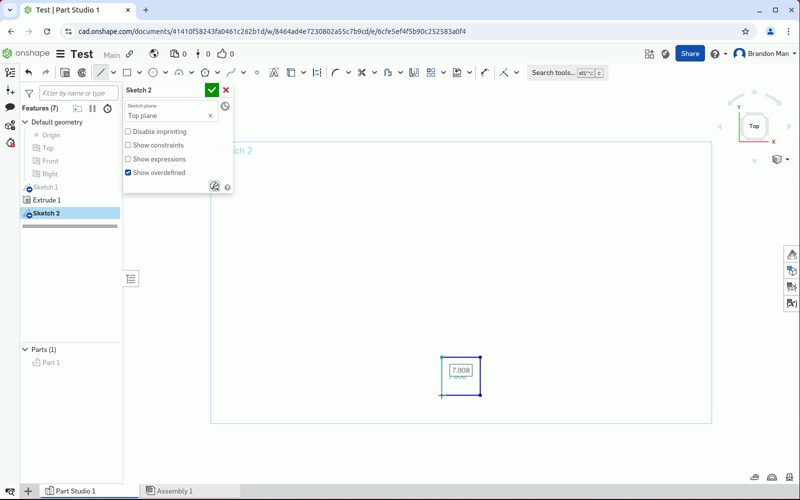
key(esc)
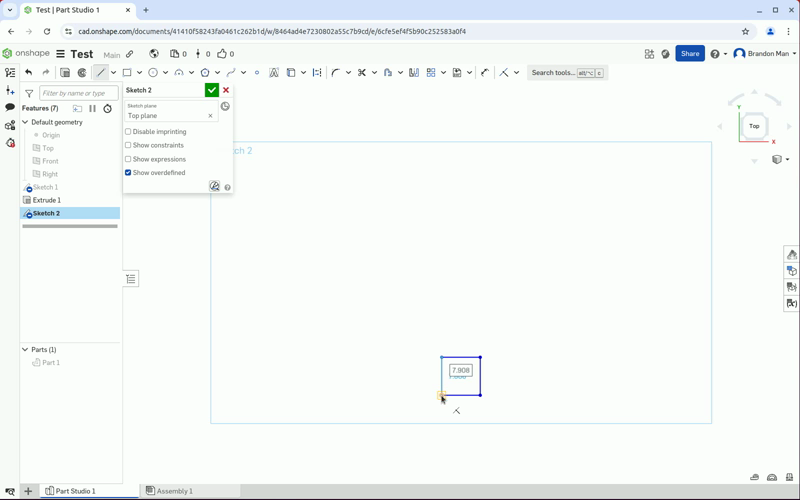
mouse_move(474, 362)
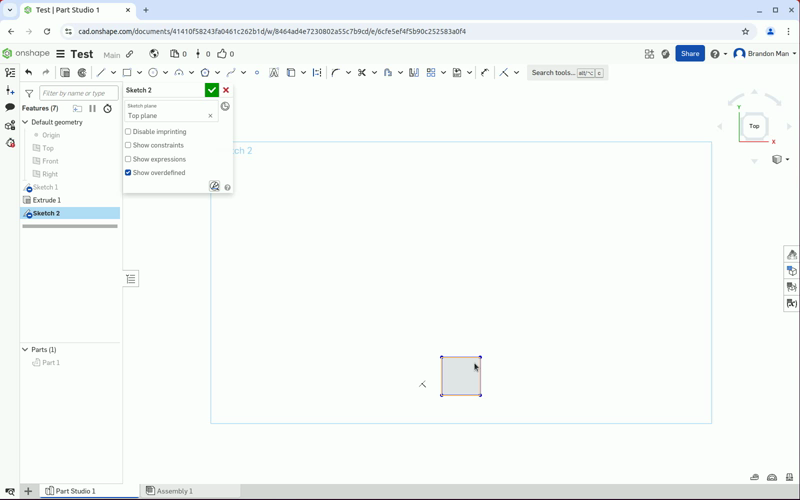
scroll(6)
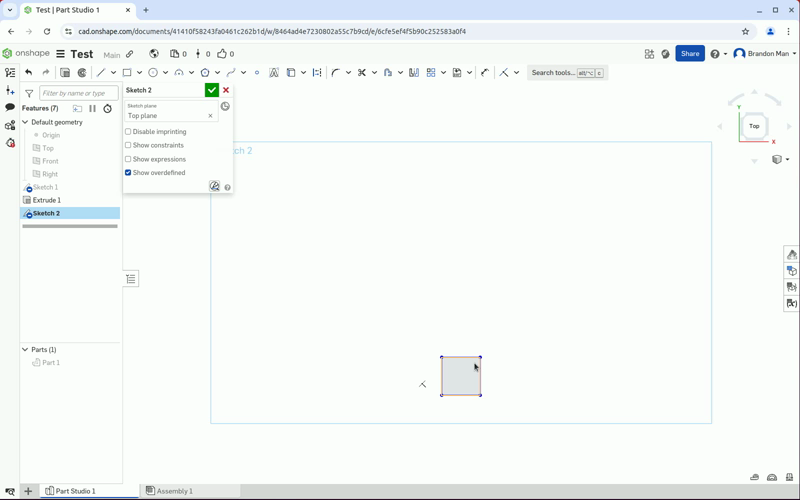
scroll(6)
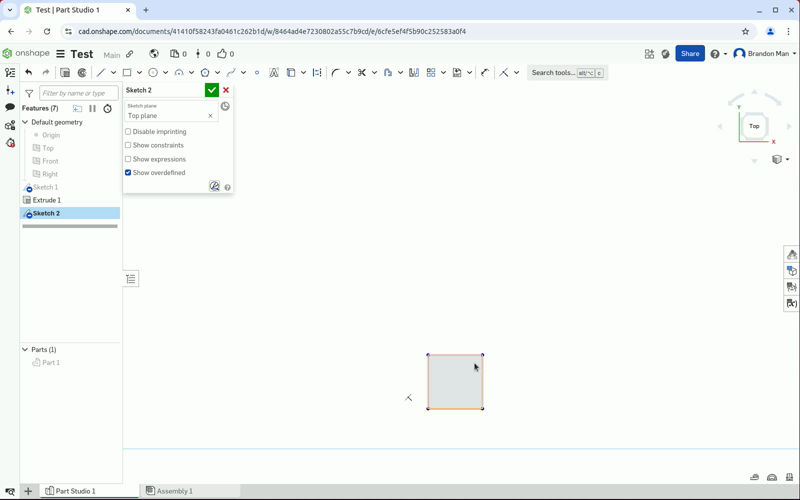
scroll(6)
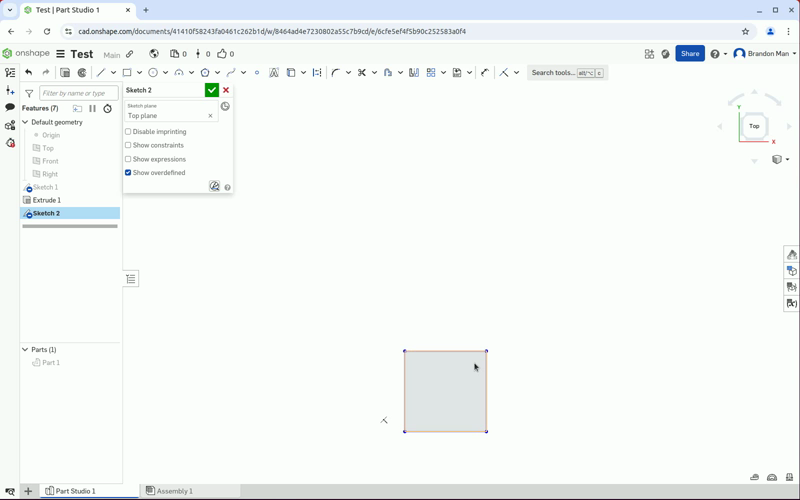
scroll(6)
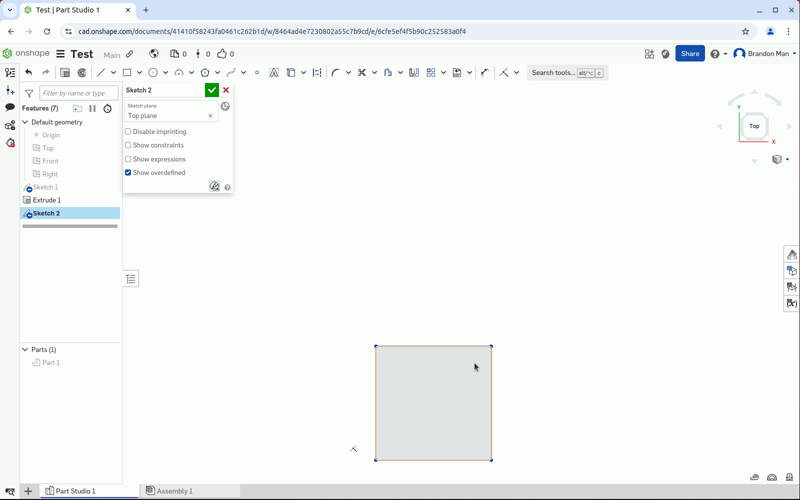
scroll(6)
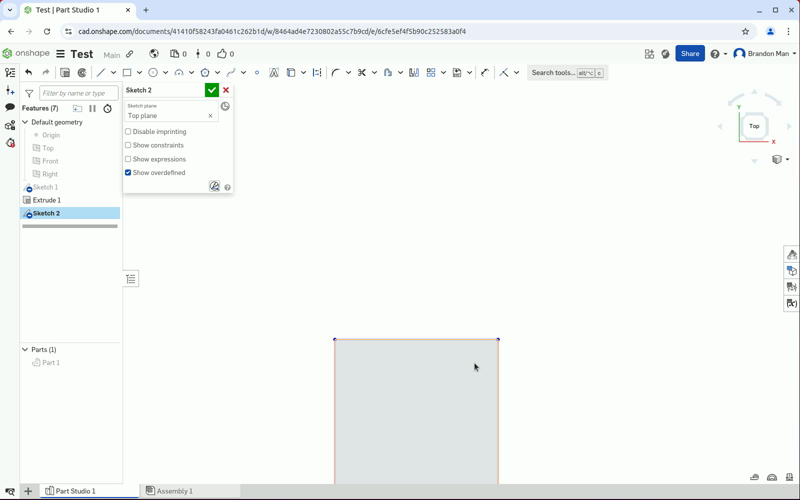
scroll(6)
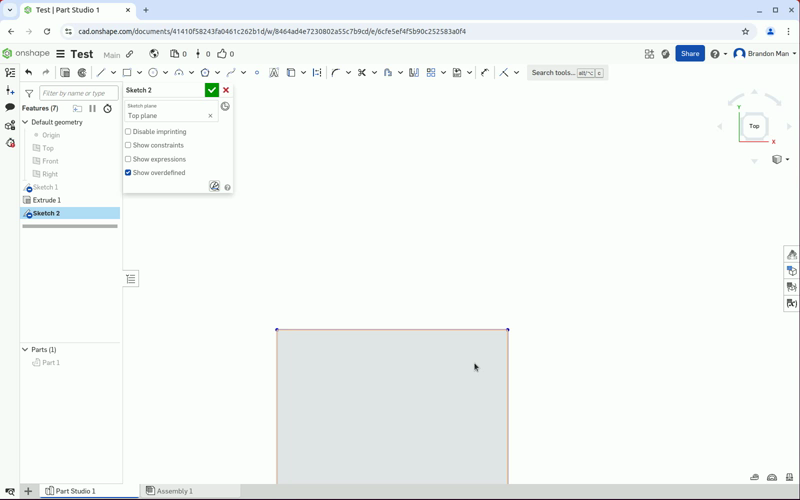
scroll(6)
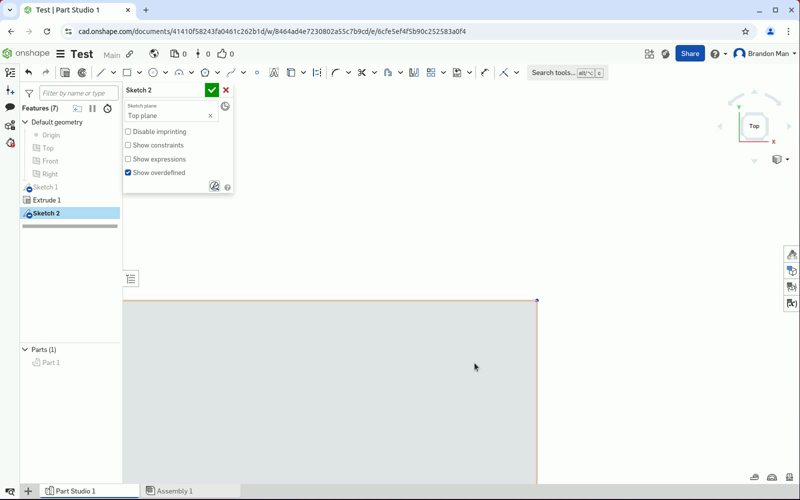
click(474, 362)
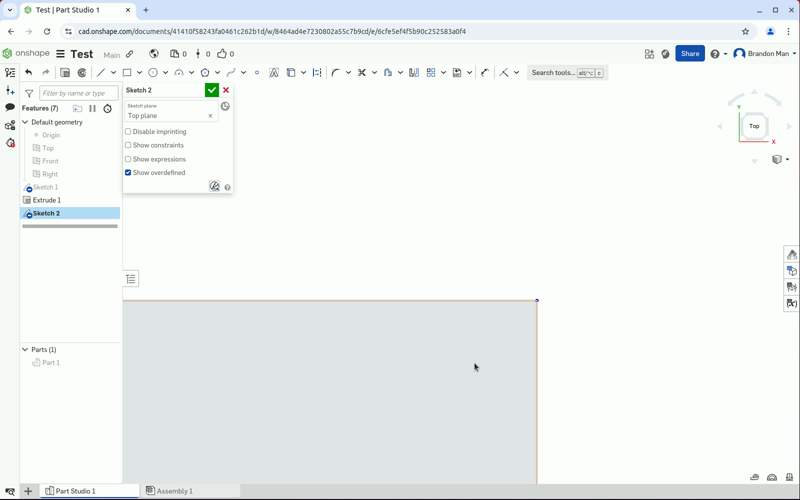
scroll(-6)
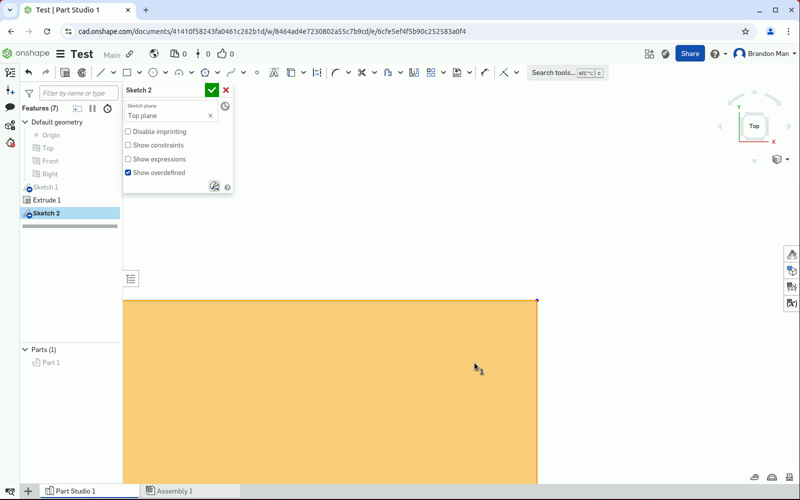
scroll(-6)
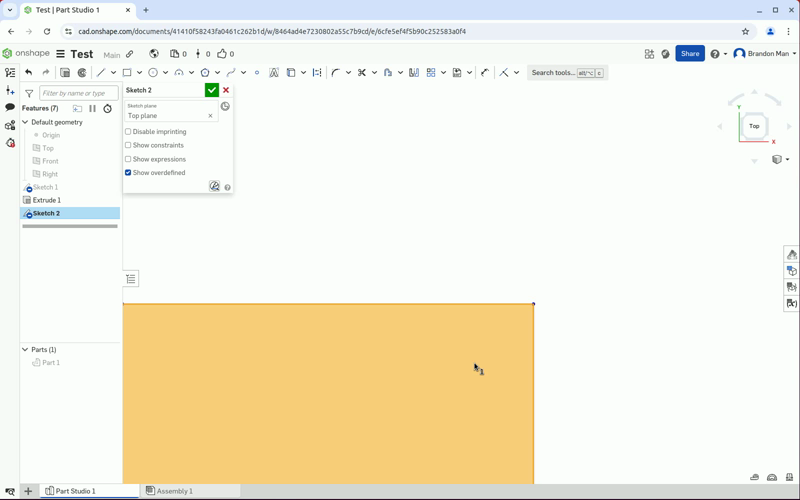
scroll(-6)
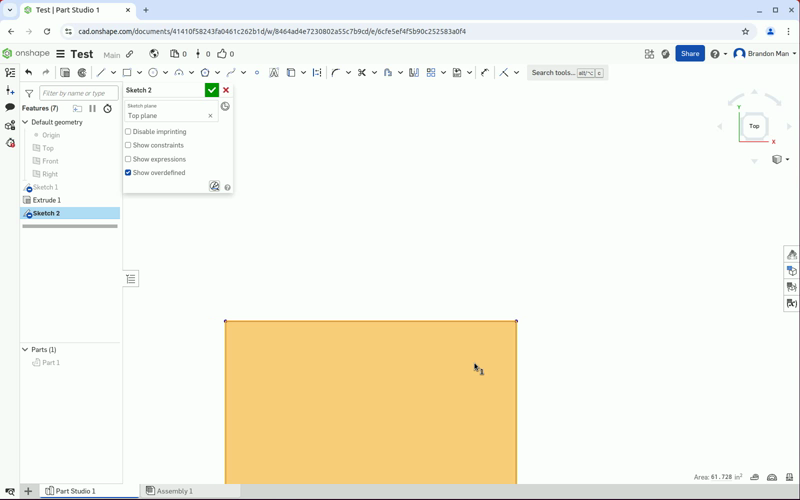
scroll(-6)
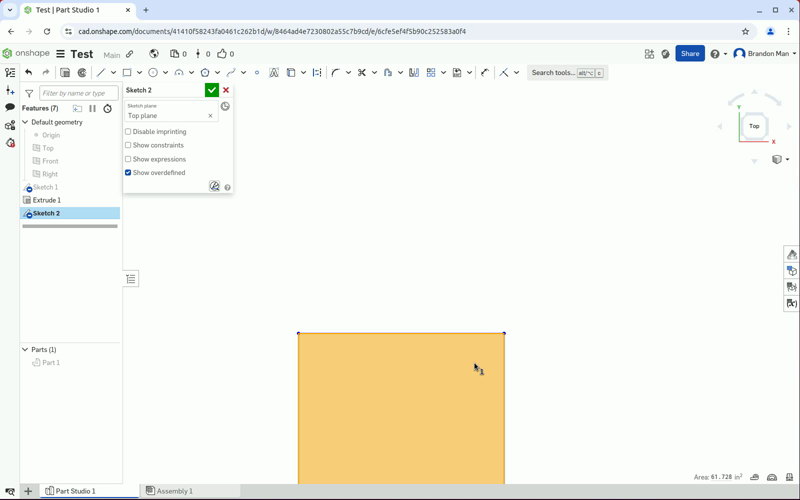
scroll(-6)
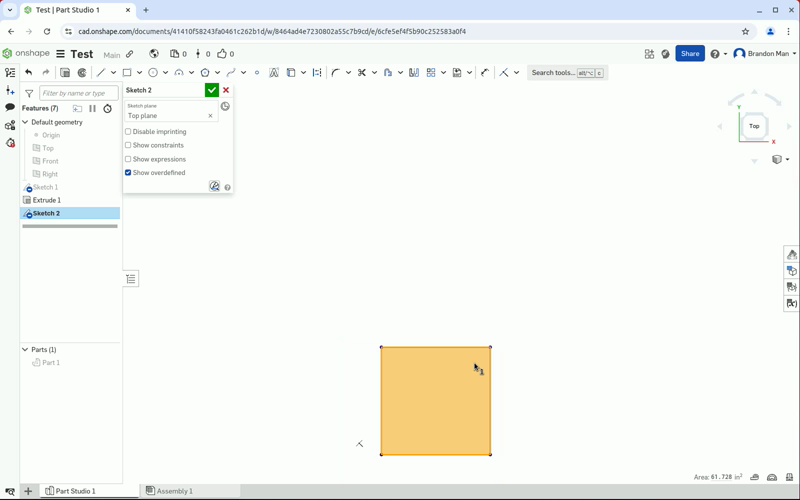
scroll(-6)
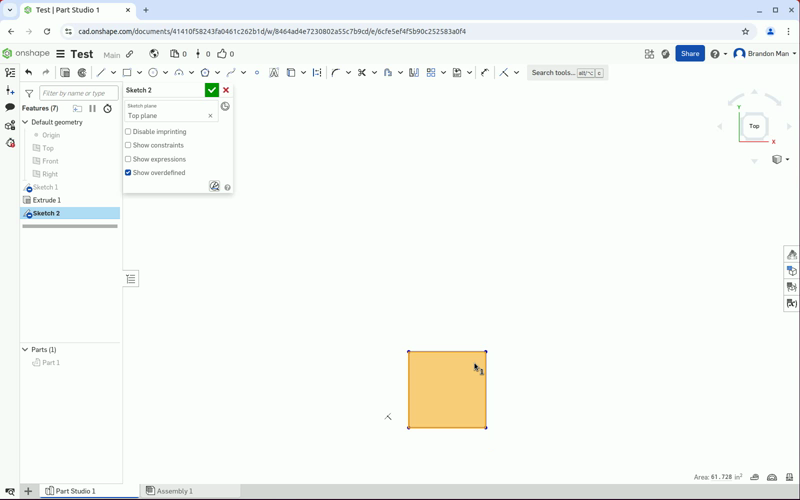
scroll(-6)
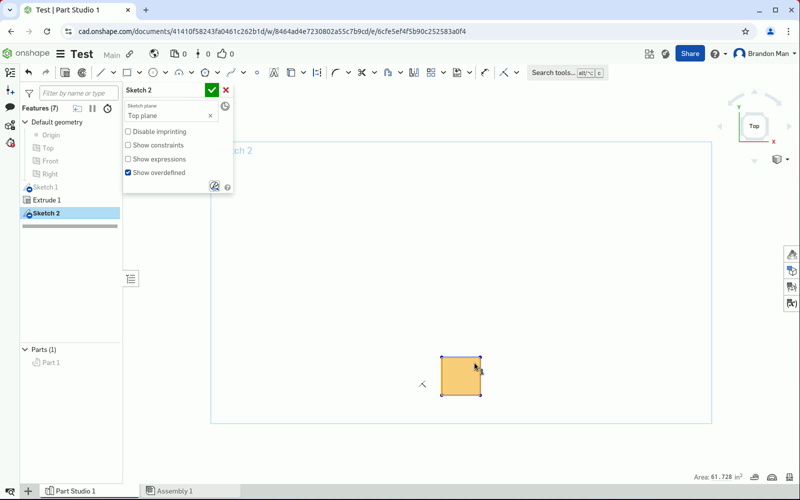
mouse_move(73, 352)
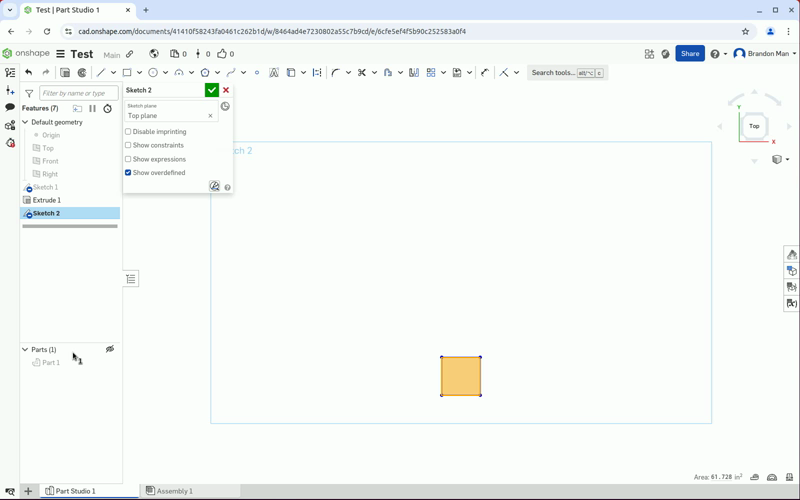
key(shift+y)
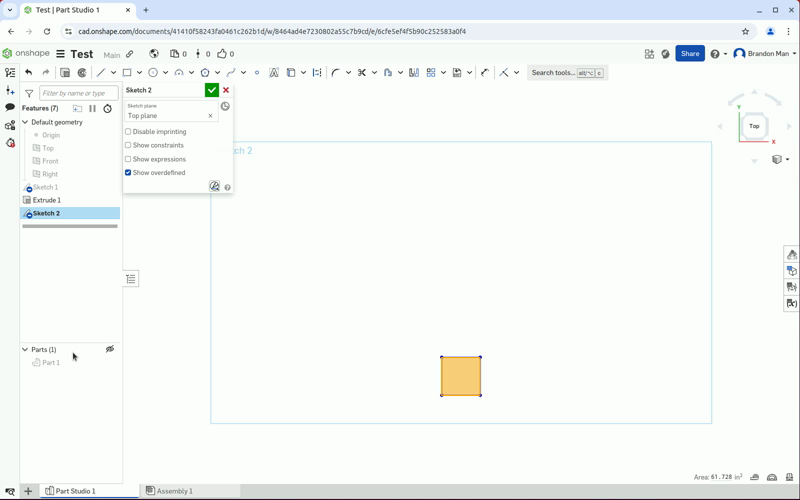
key(shift+e)
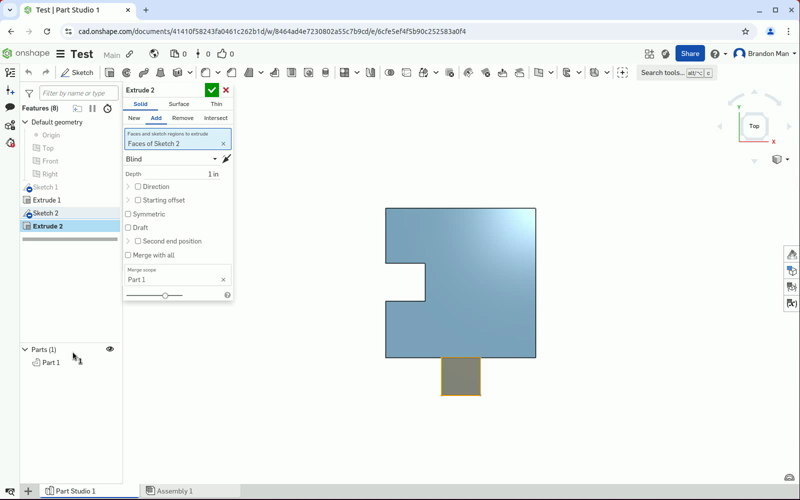
mouse_move(143, 106)
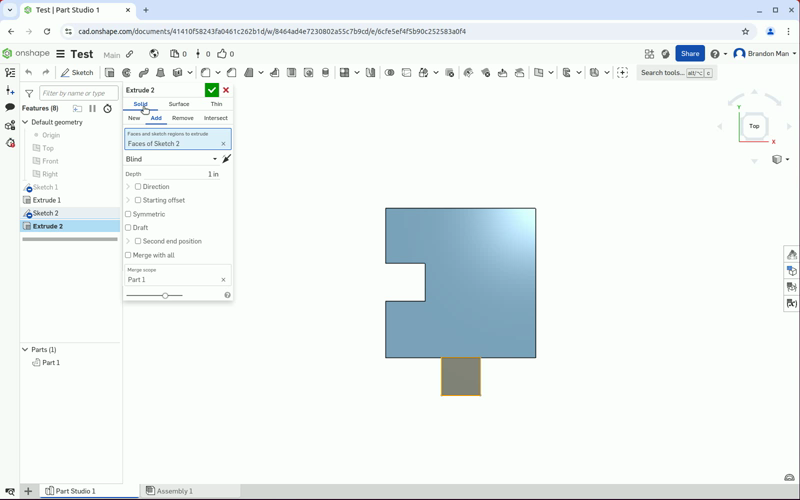
click(143, 106)
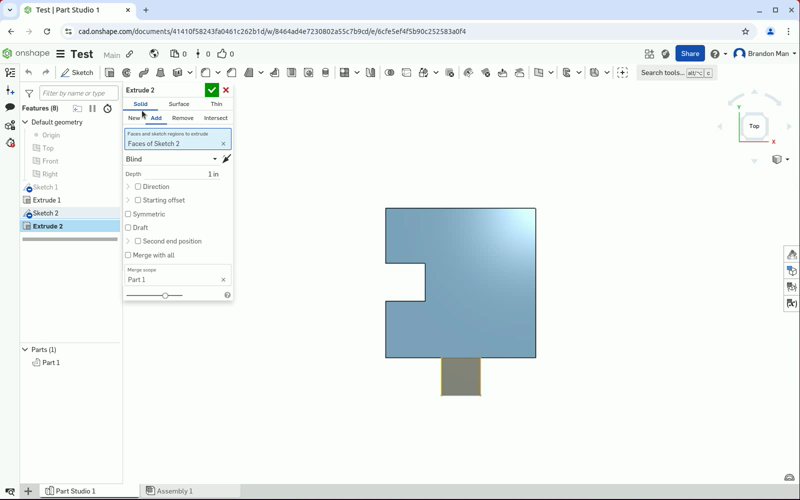
mouse_move(137, 120)
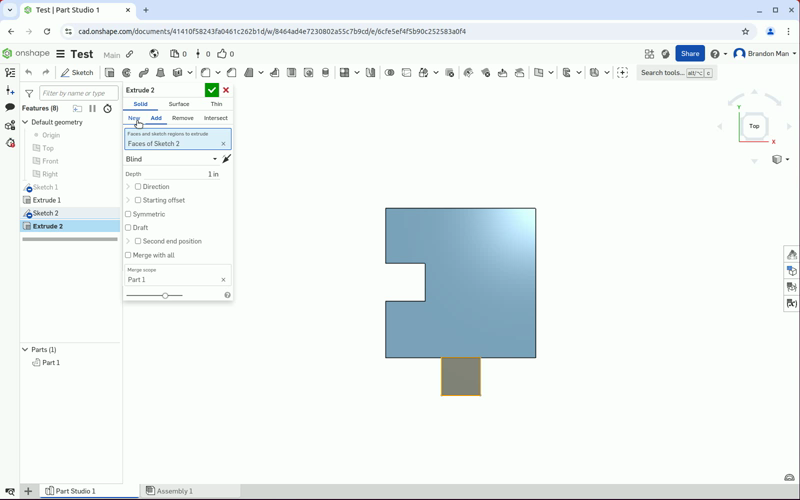
click(137, 120)
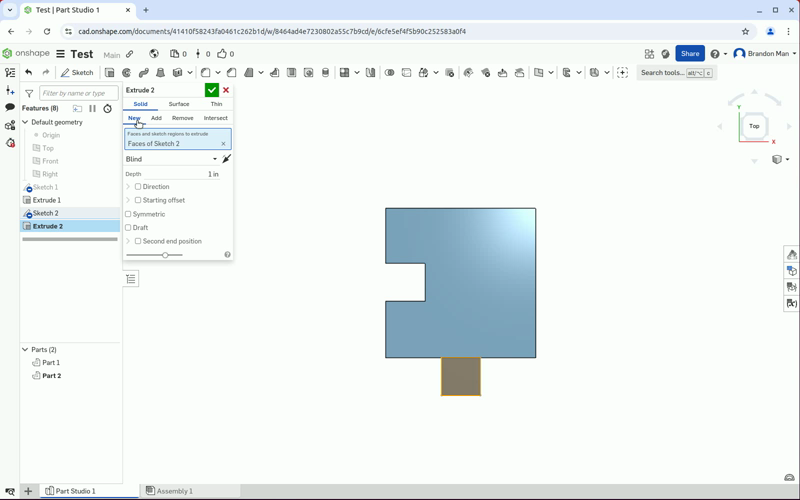
key(tab, 4)
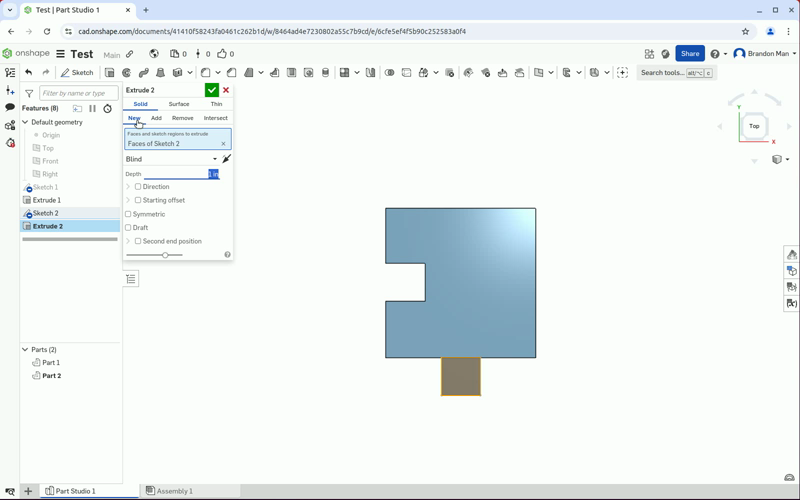
text(2.407)
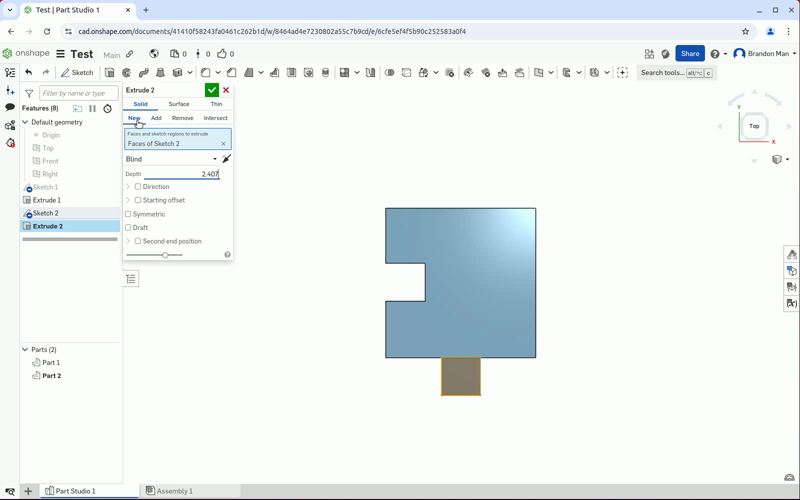
key(enter)
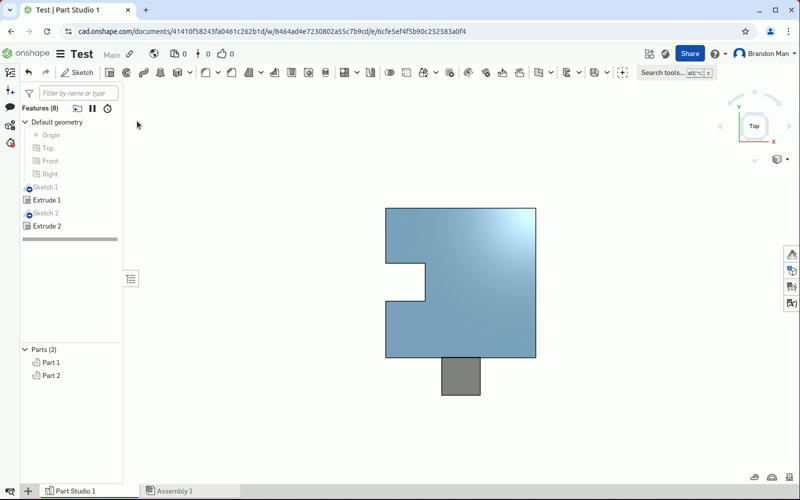
key(shift+h)
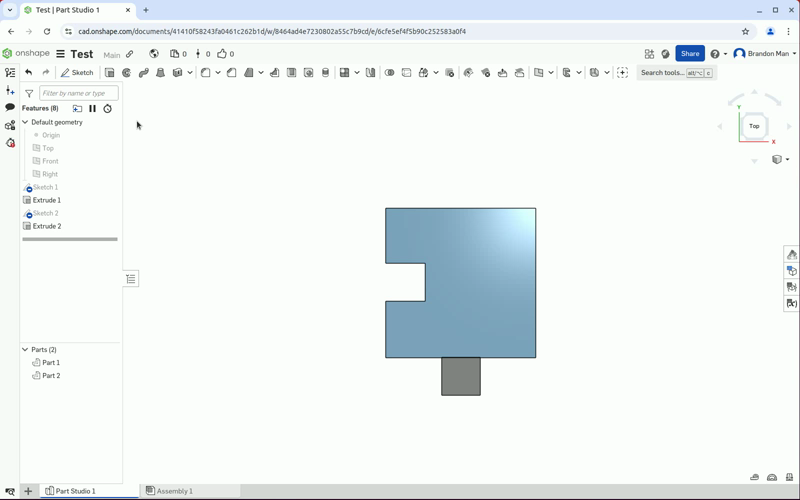
key(shift+h)
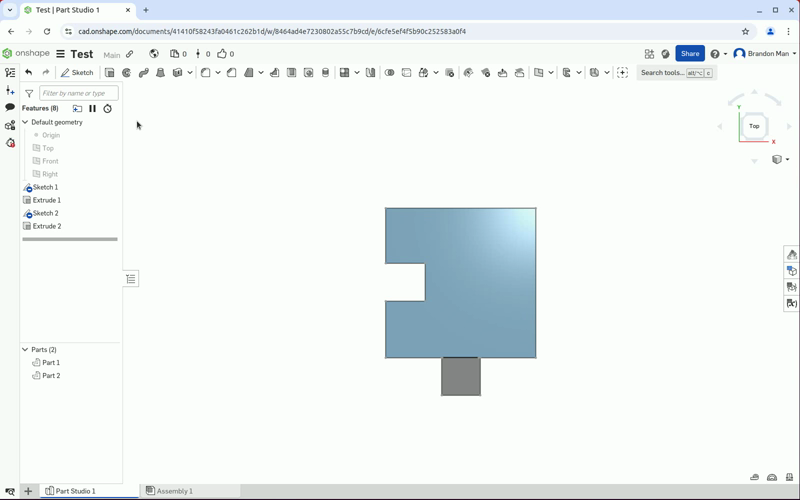
key(shift+7)
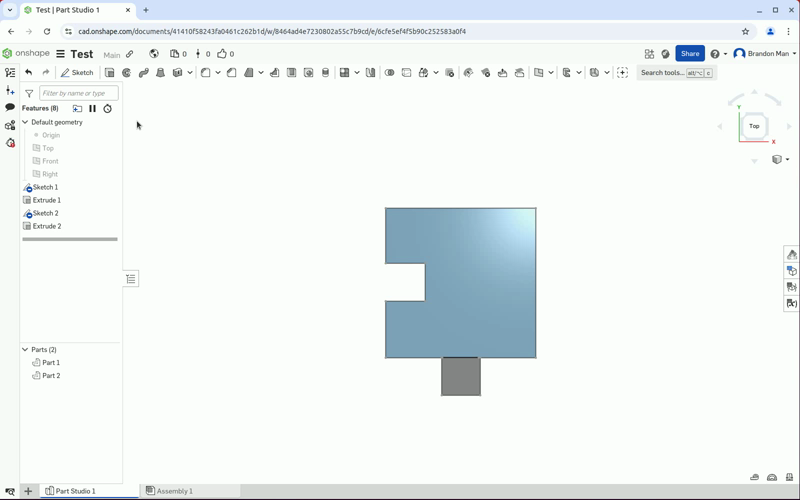
key(up, 3)
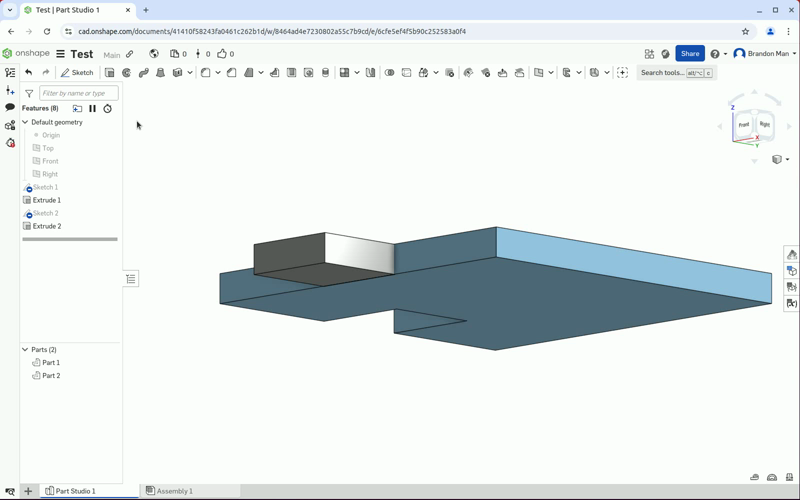
key(left, 3)
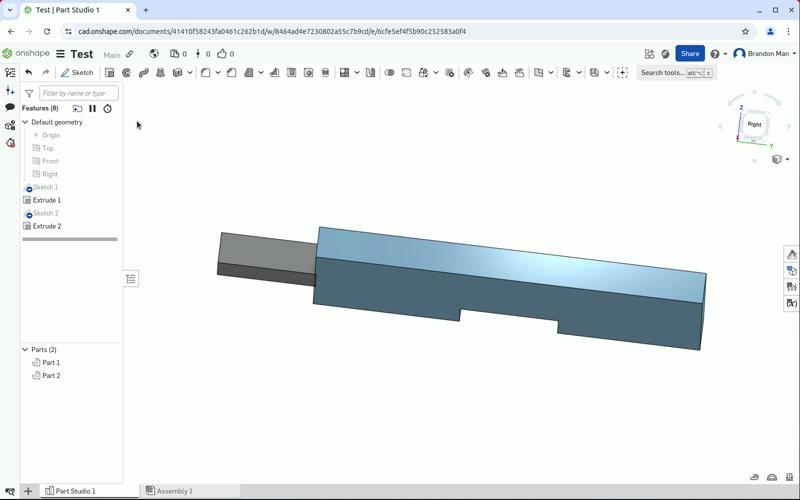
key(right, 3)
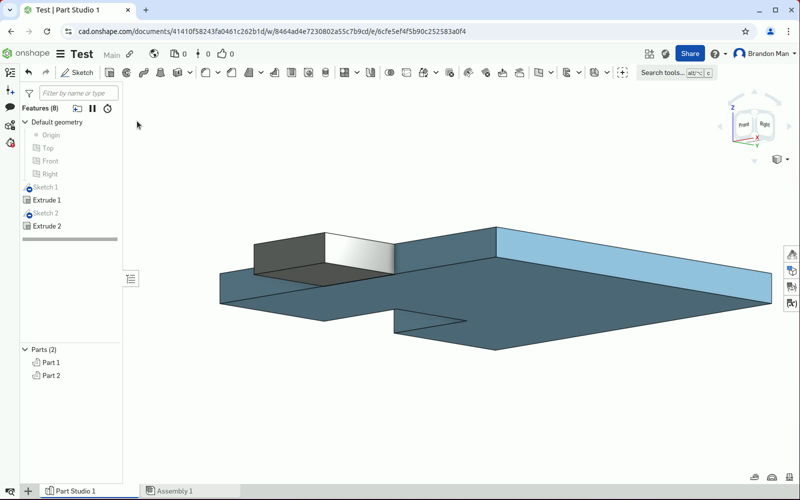
key(down, 3)
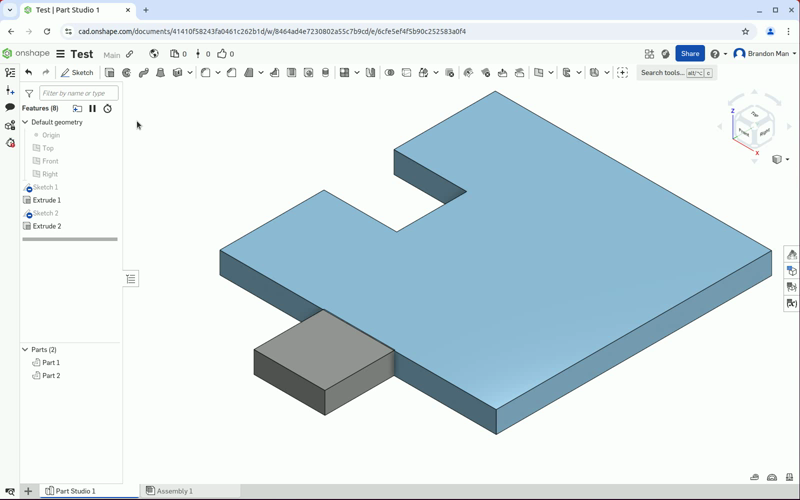
mouse_move(73, 189)
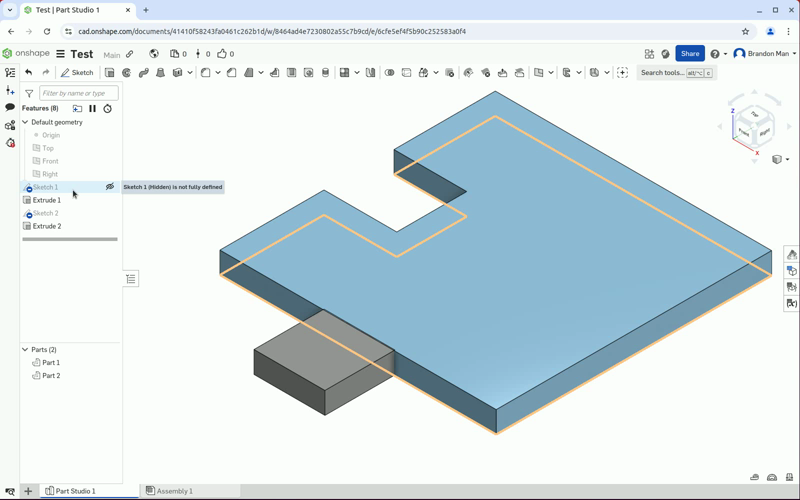
click(73, 189)